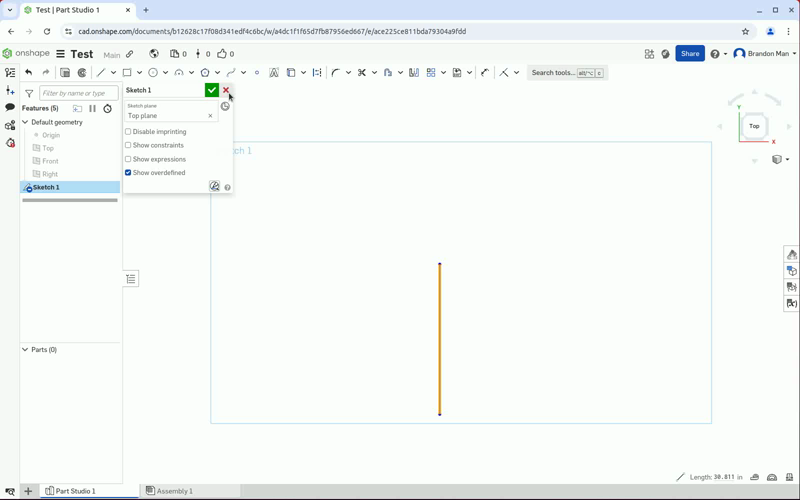
key(shift+h)
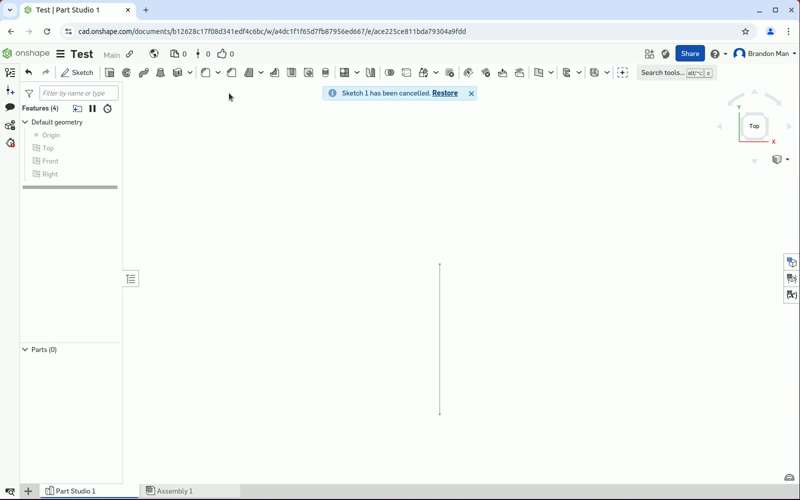
mouse_move(73, 352)
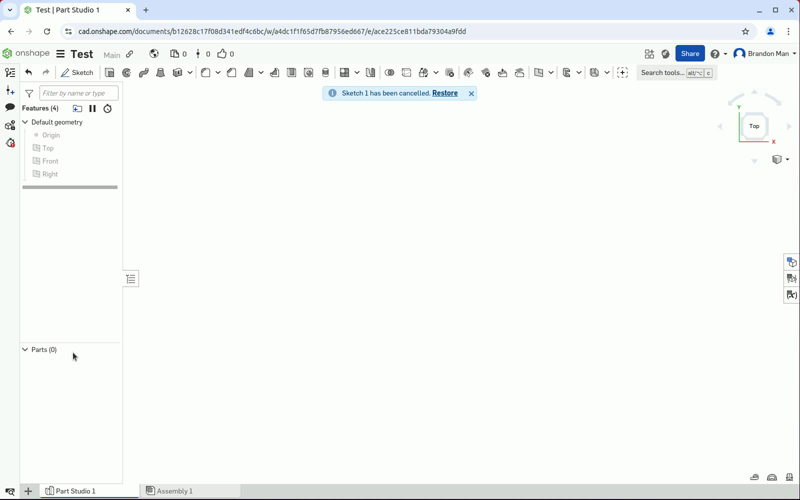
key(y)
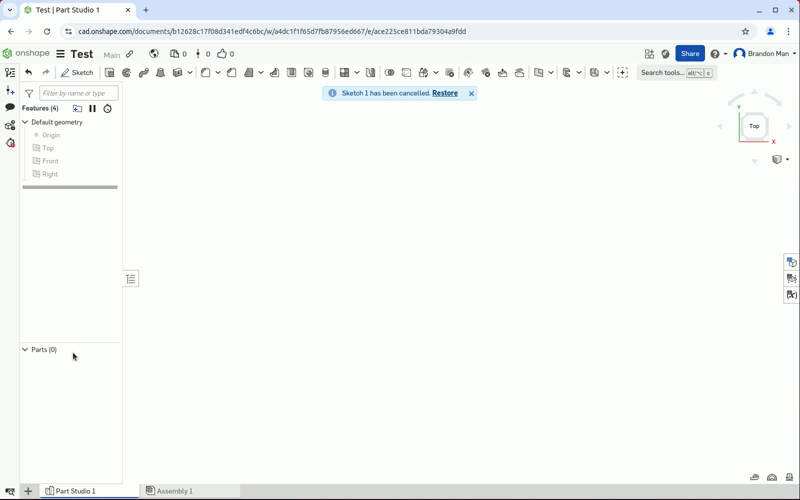
key(shift+p)
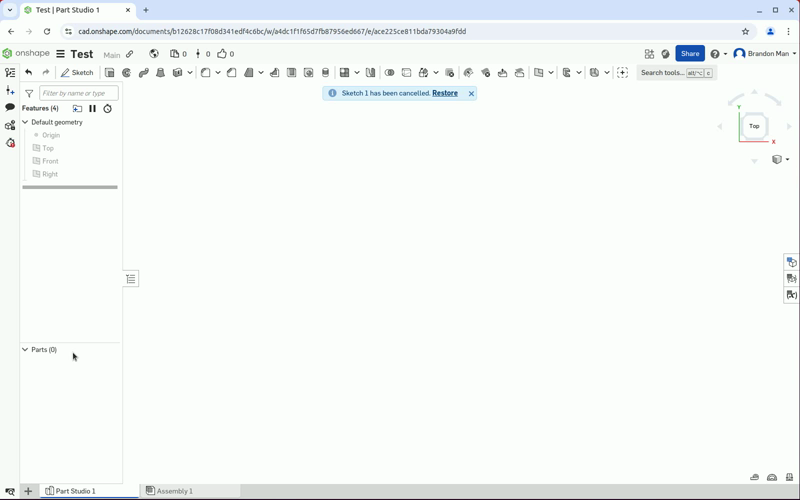
key(space)
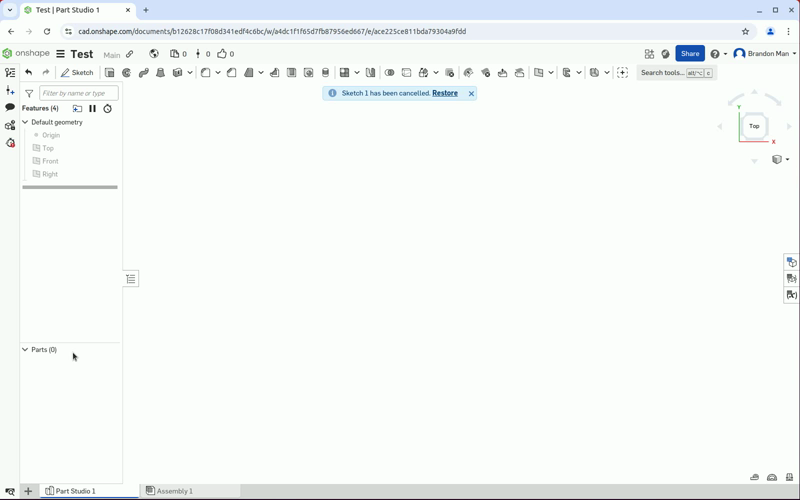
key_down(shift)
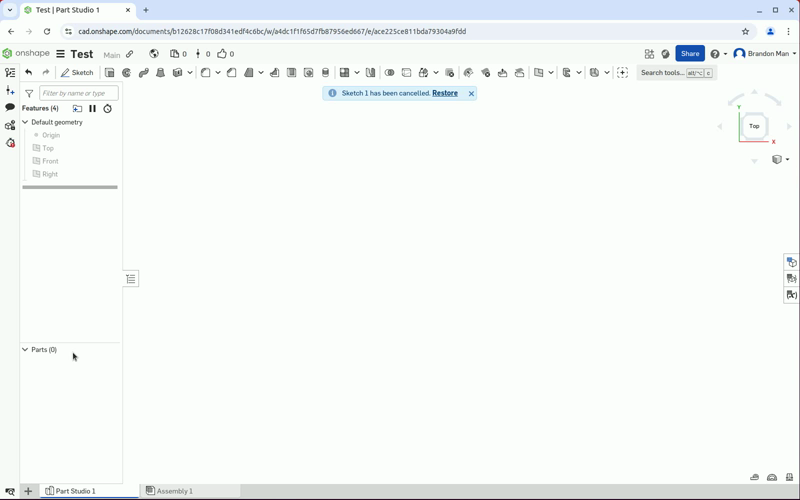
key(up)
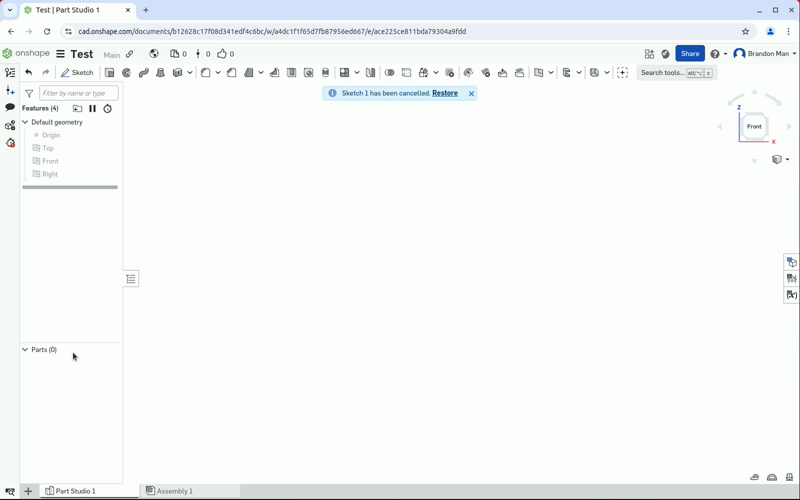
key_up(shift)
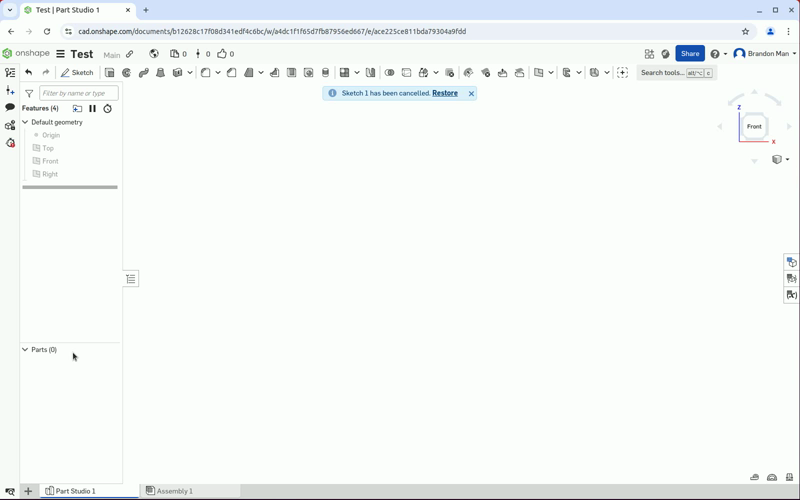
key(space)
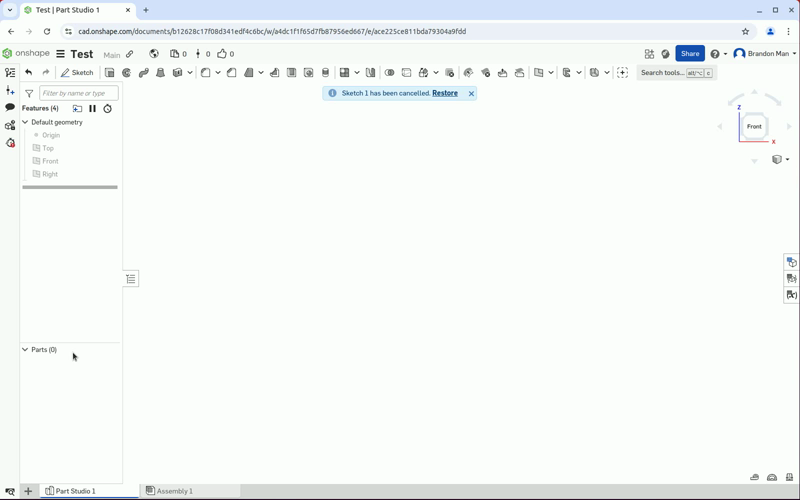
key_down(shift)
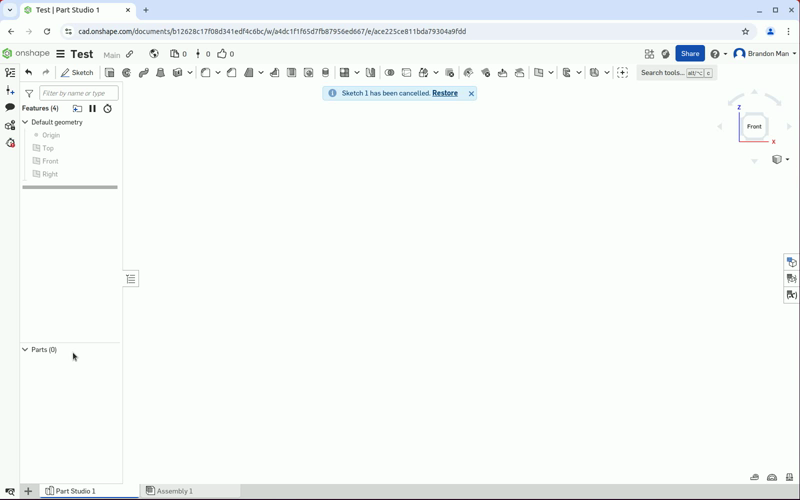
key(left)
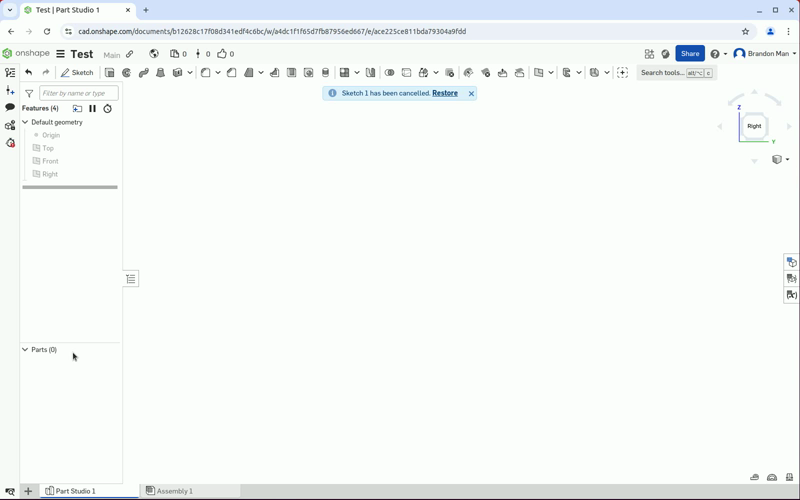
key_up(shift)
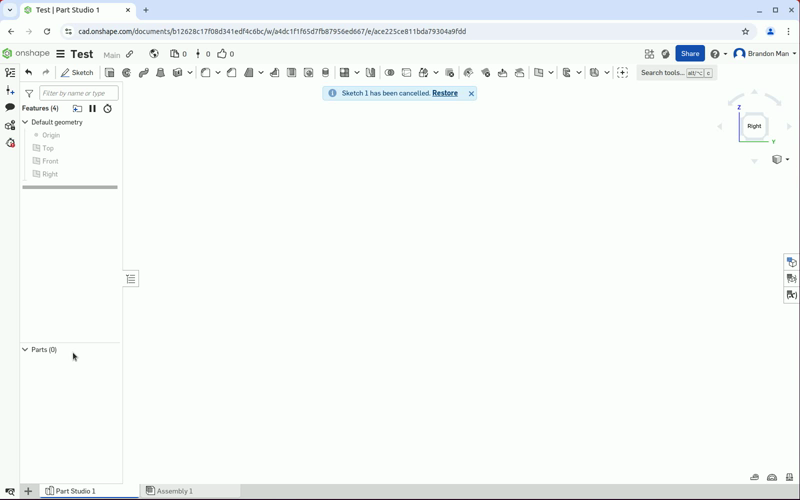
mouse_move(73, 352)
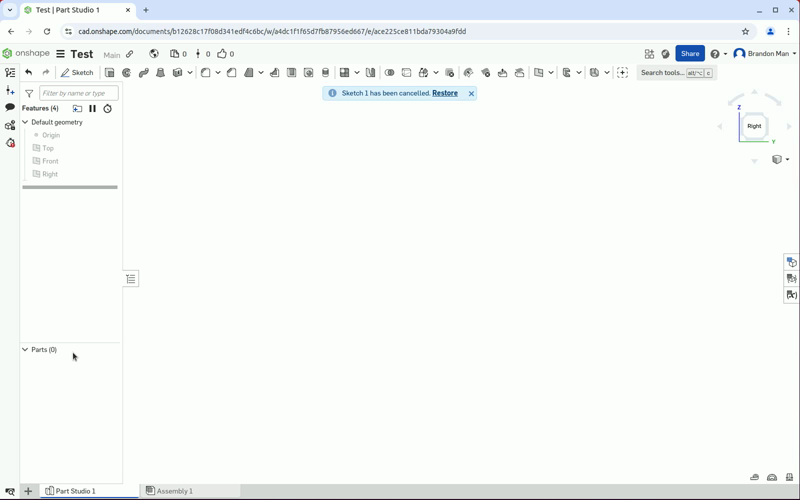
key(shift+y)
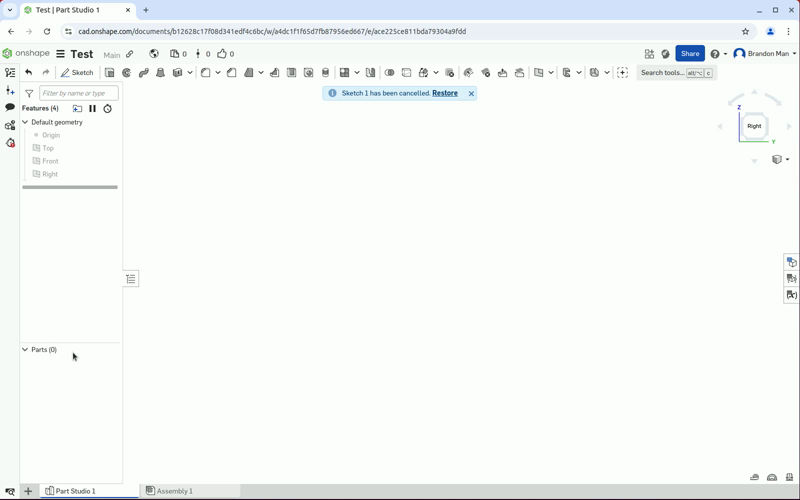
key(shift+s)
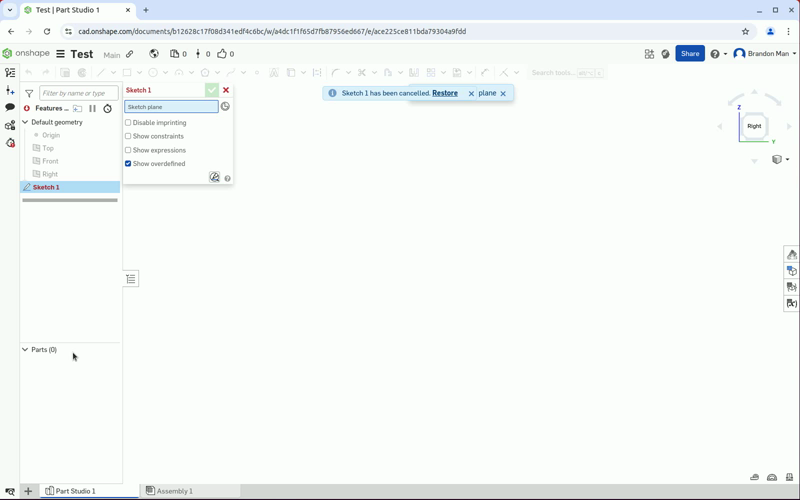
mouse_move(73, 176)
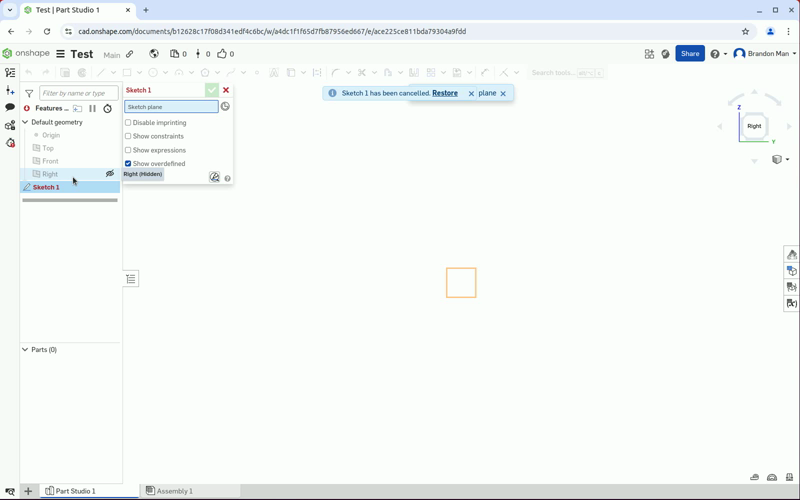
click(73, 176)
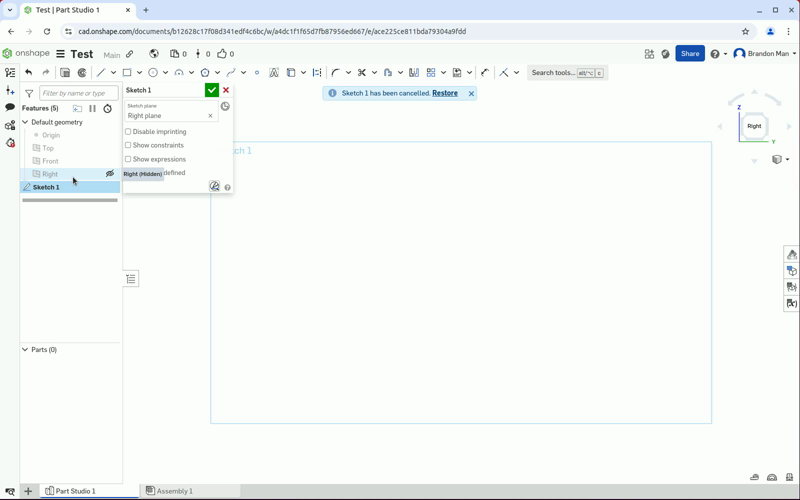
mouse_move(73, 352)
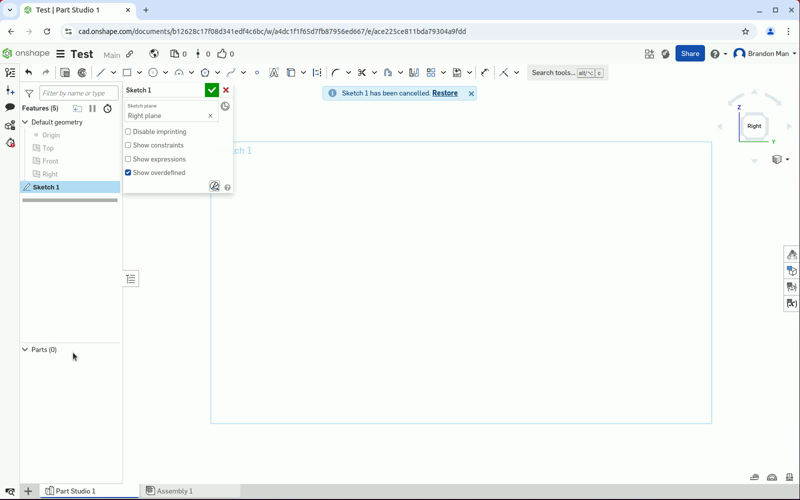
key(y)
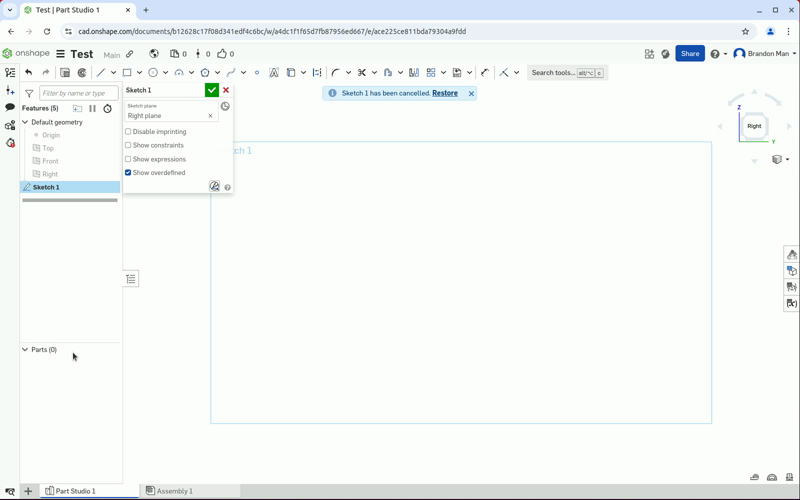
key(a)
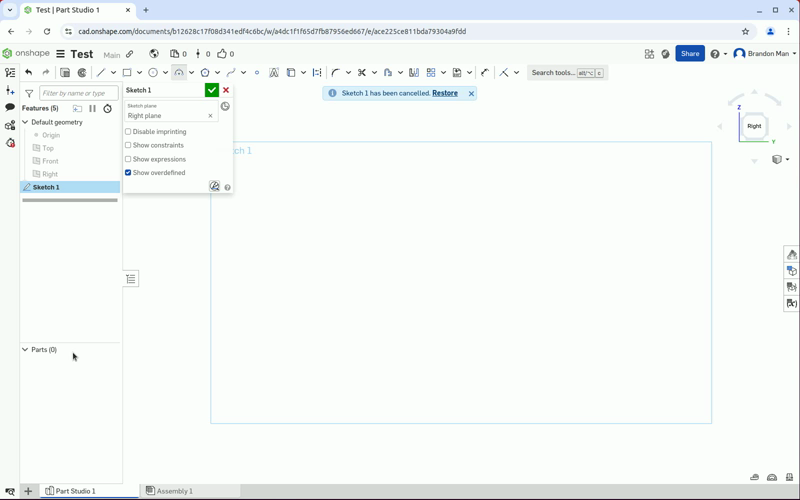
key_down(shift)
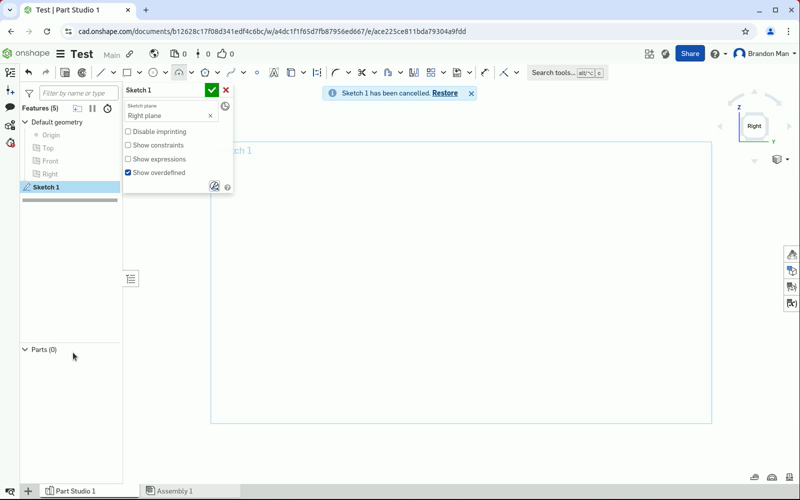
mouse_move(397, 339)
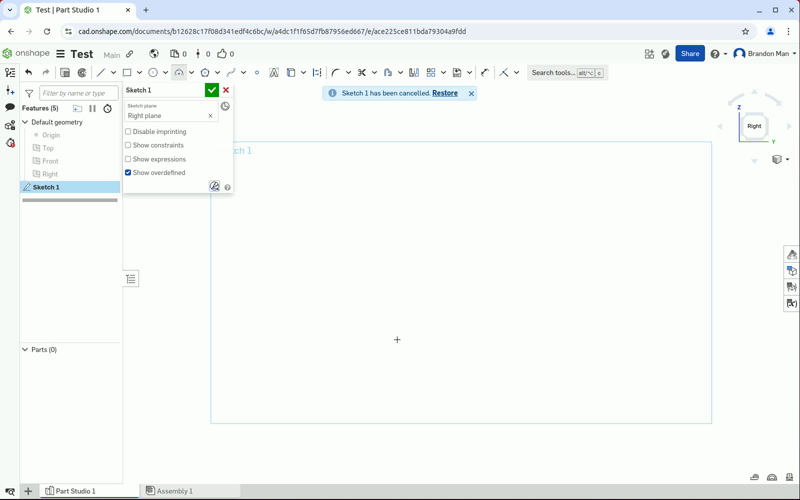
click(397, 339)
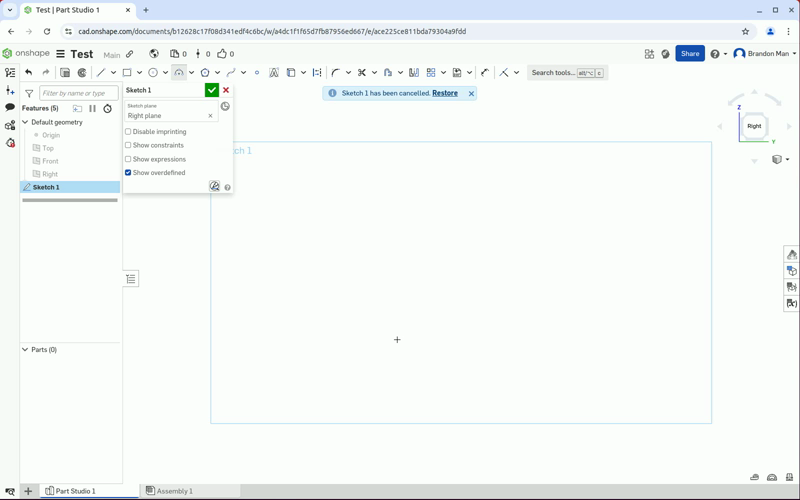
key_up(shift)
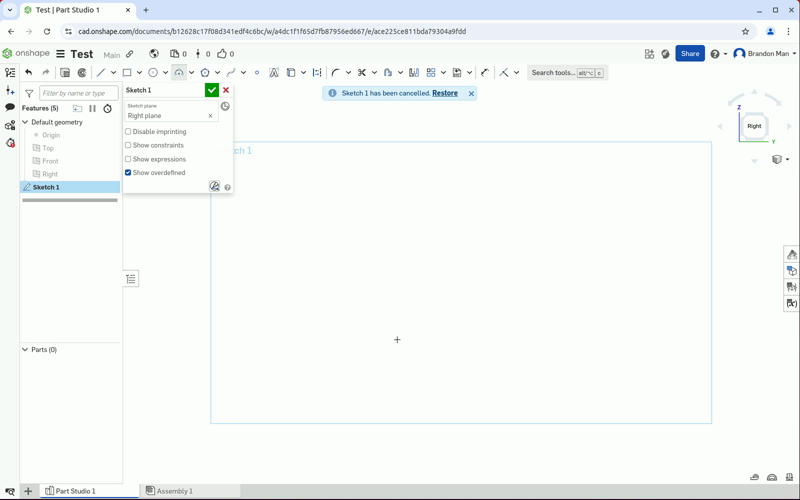
key_down(shift)
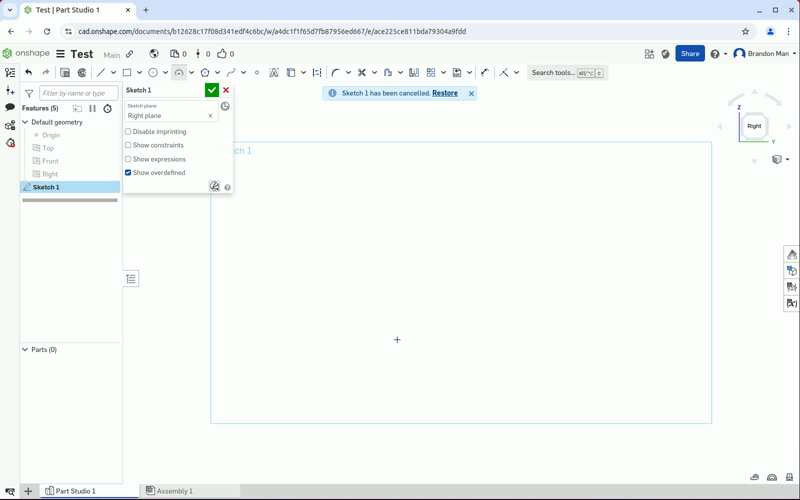
mouse_move(461, 367)
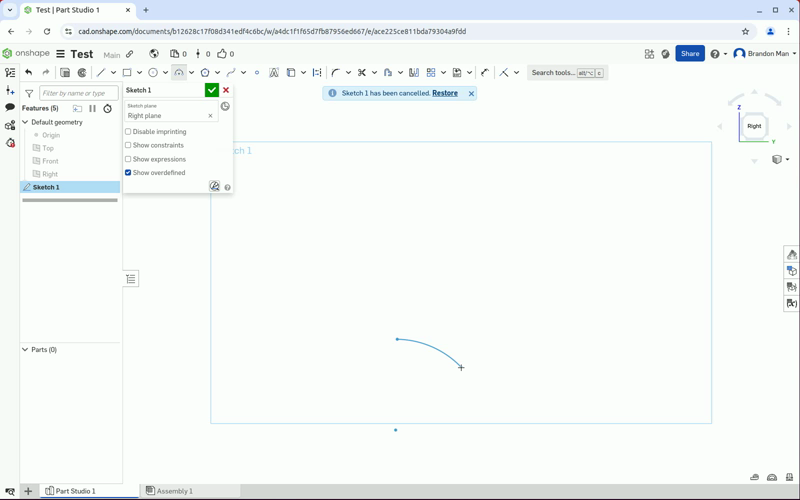
click(461, 367)
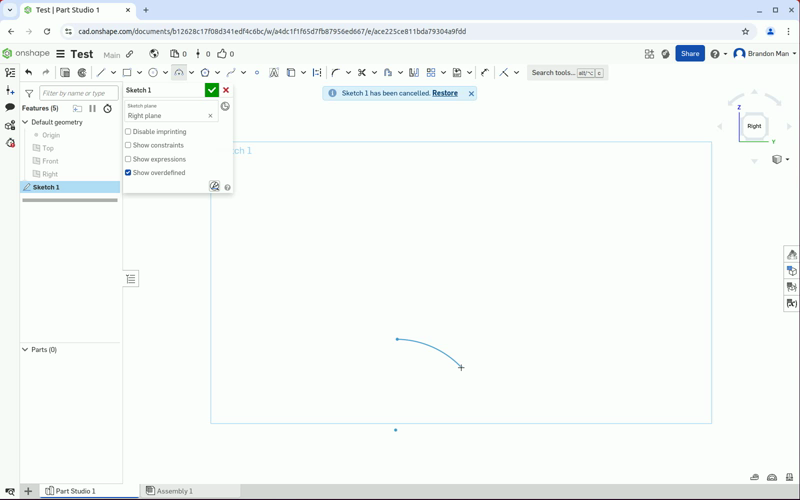
mouse_move(426, 360)
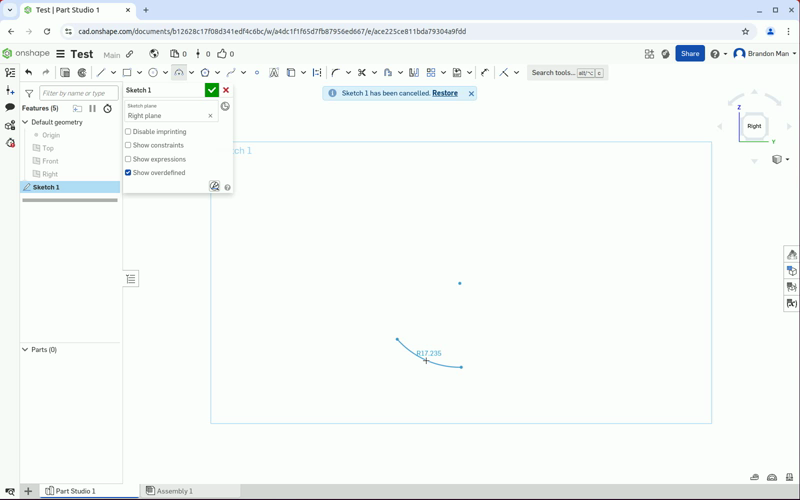
click(426, 360)
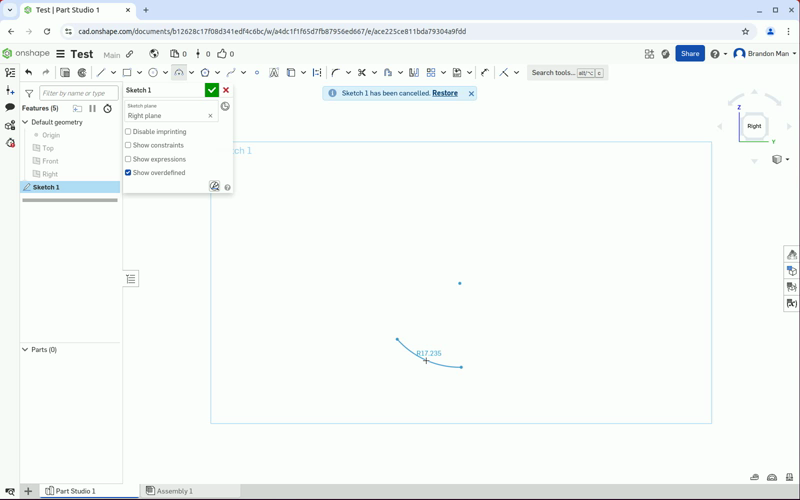
key_up(shift)
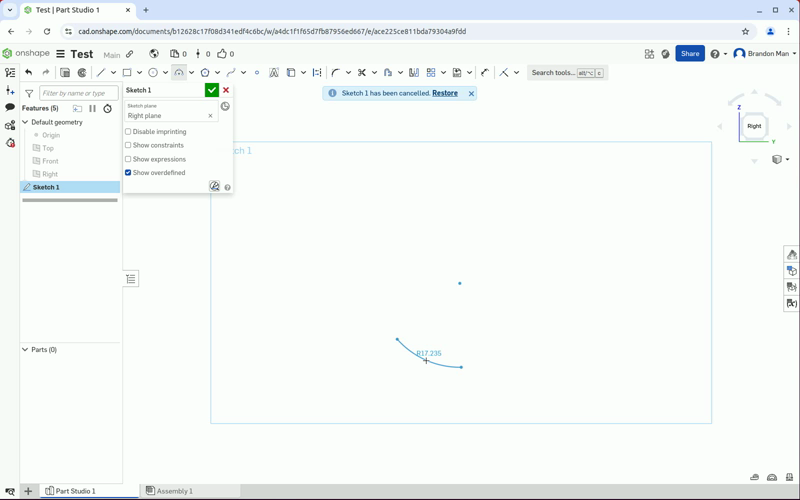
key(esc)
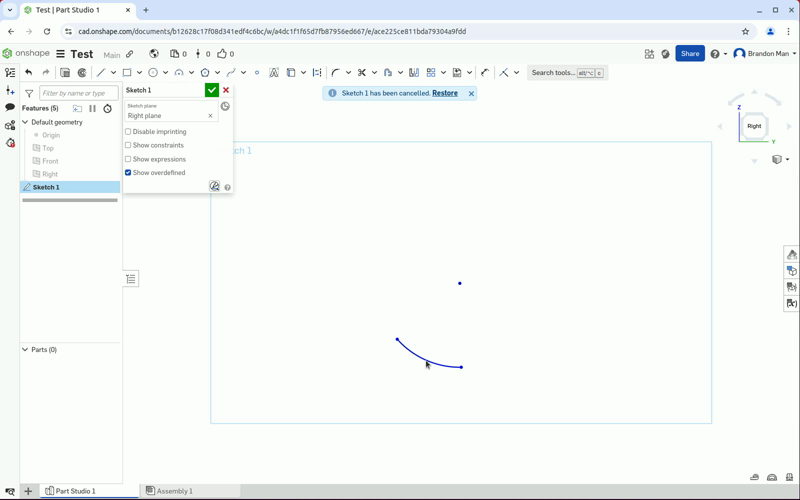
key(l)
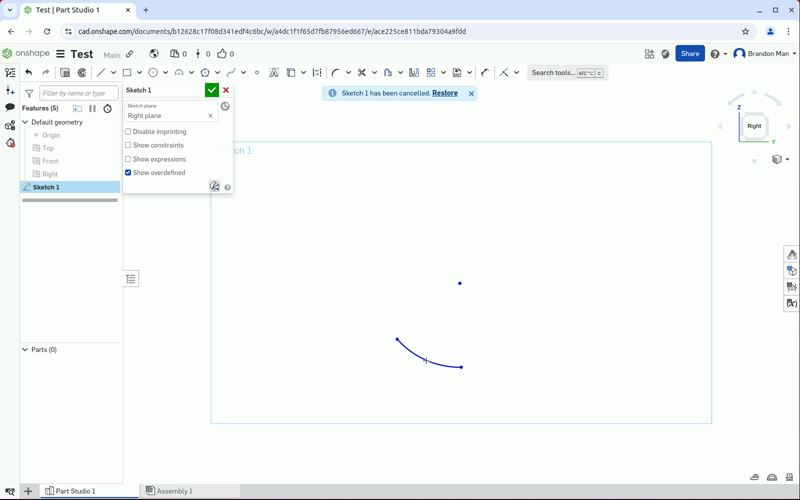
mouse_move(461, 367)
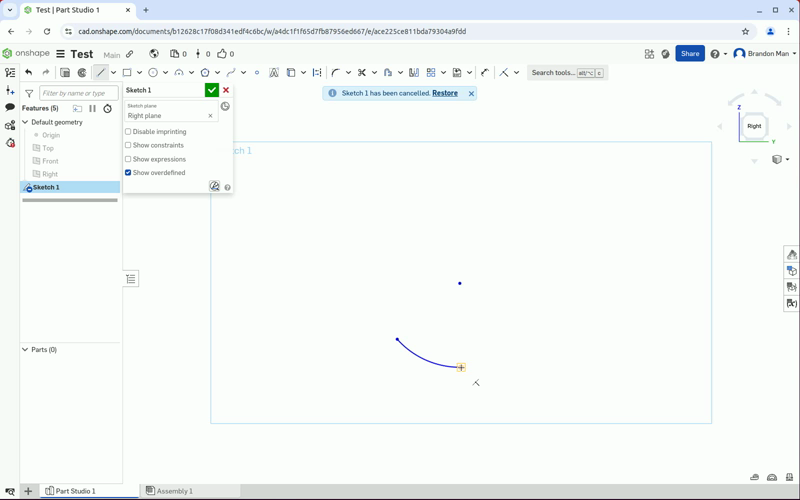
click(461, 367)
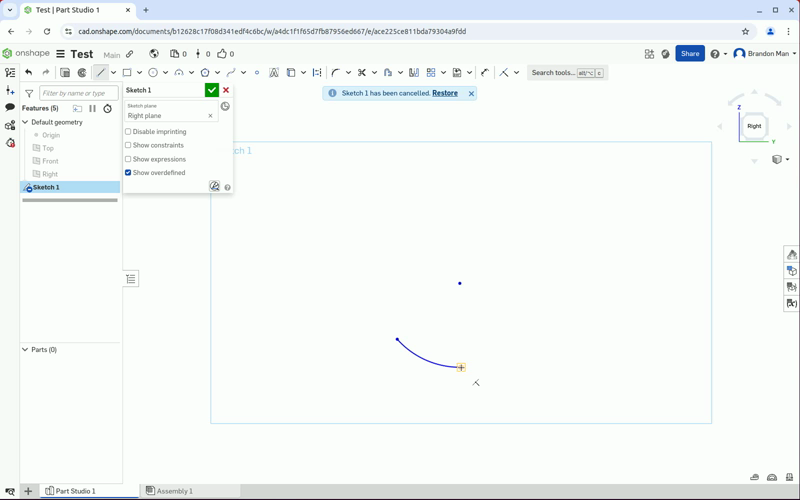
key_down(shift)
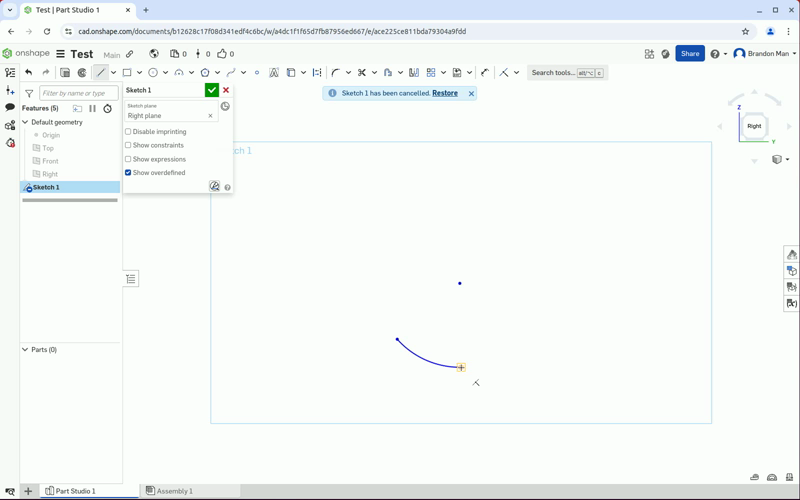
mouse_move(491, 367)
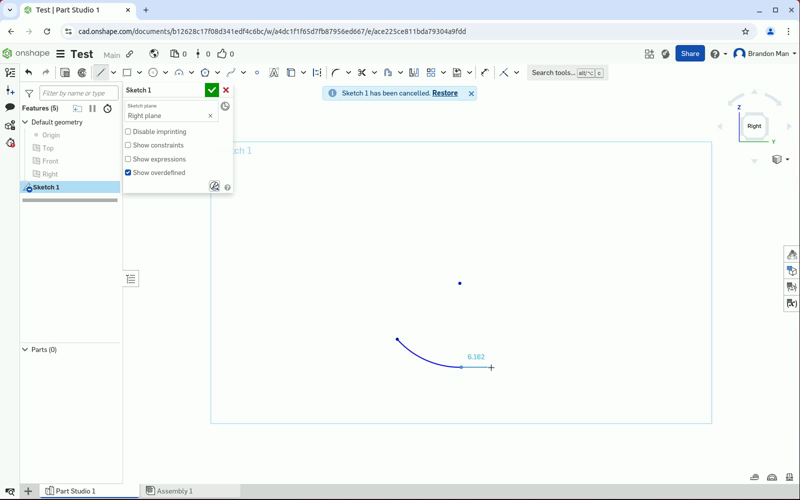
mouse_move(461, 311)
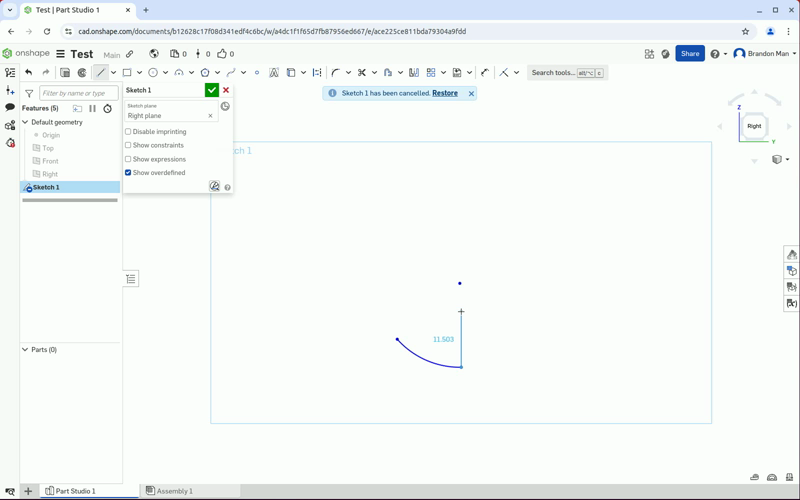
click(461, 311)
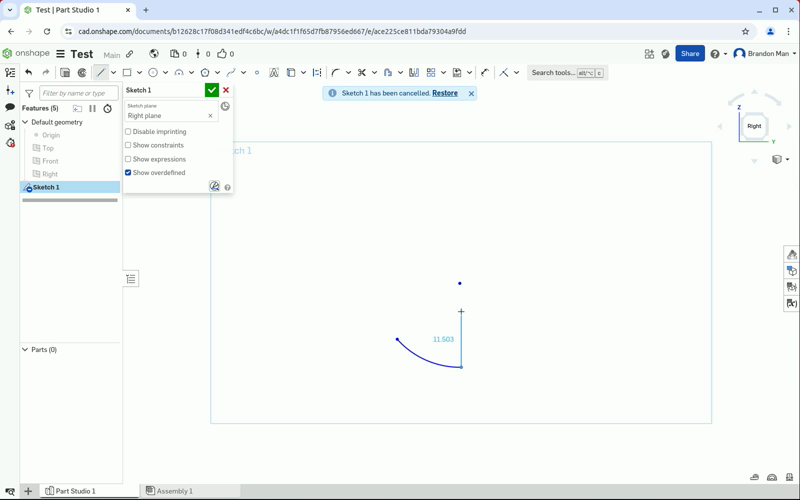
key_up(shift)
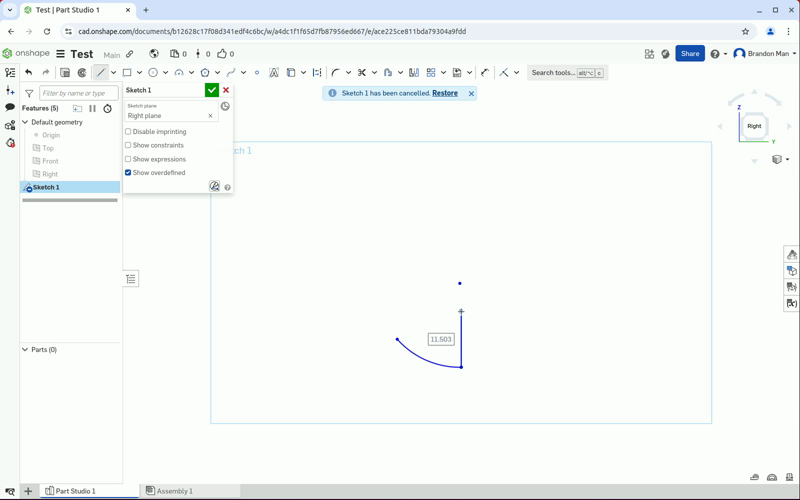
key(esc)
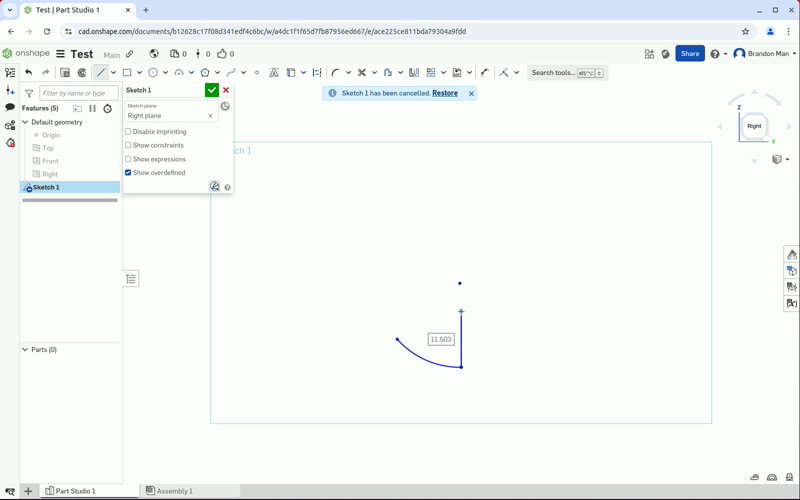
key(a)
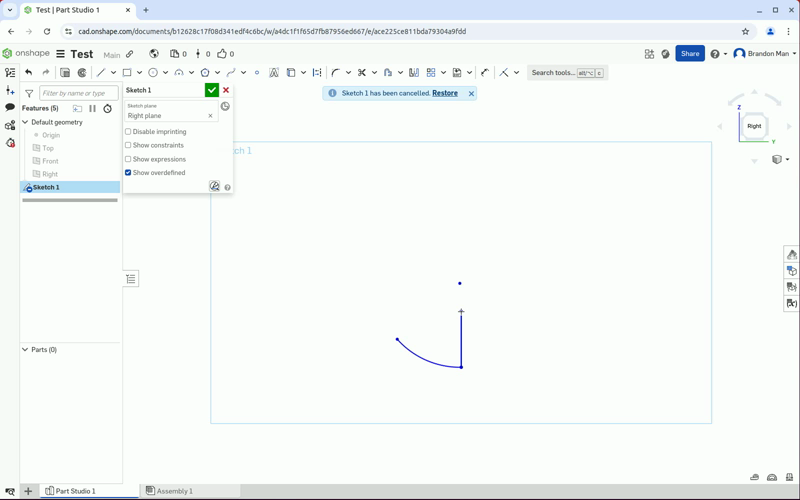
mouse_move(461, 311)
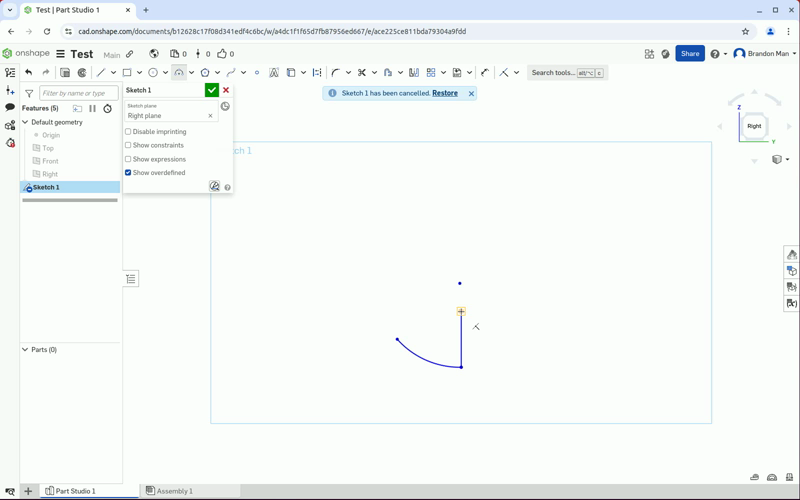
click(461, 311)
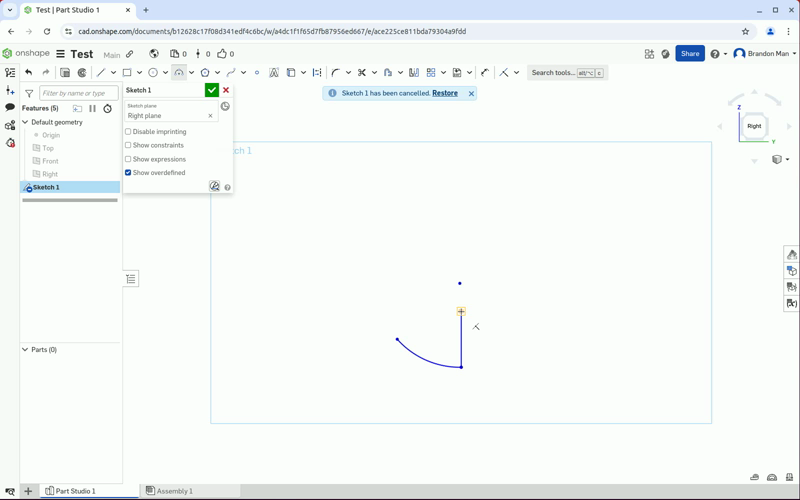
key_down(shift)
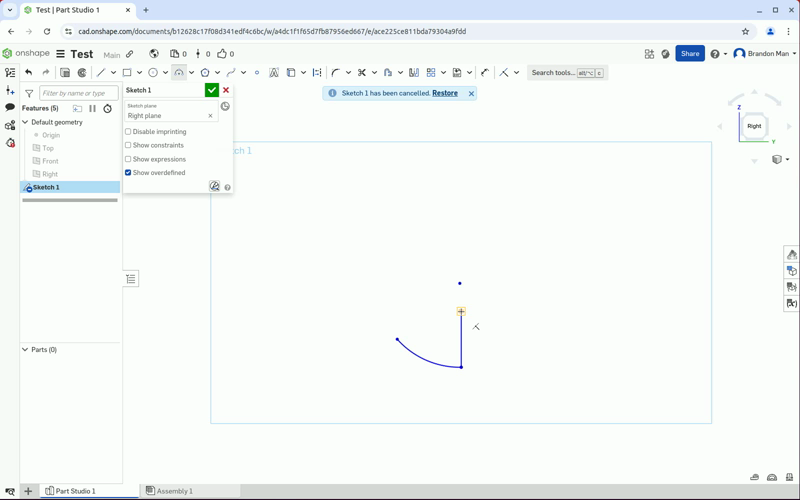
mouse_move(433, 282)
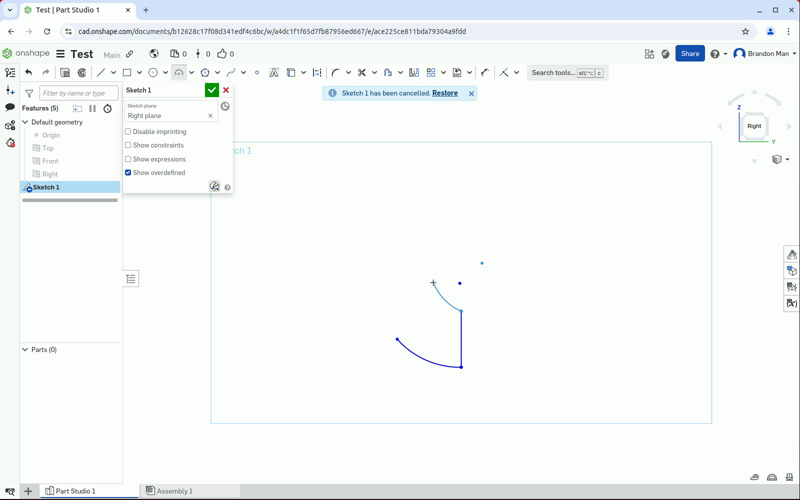
click(433, 282)
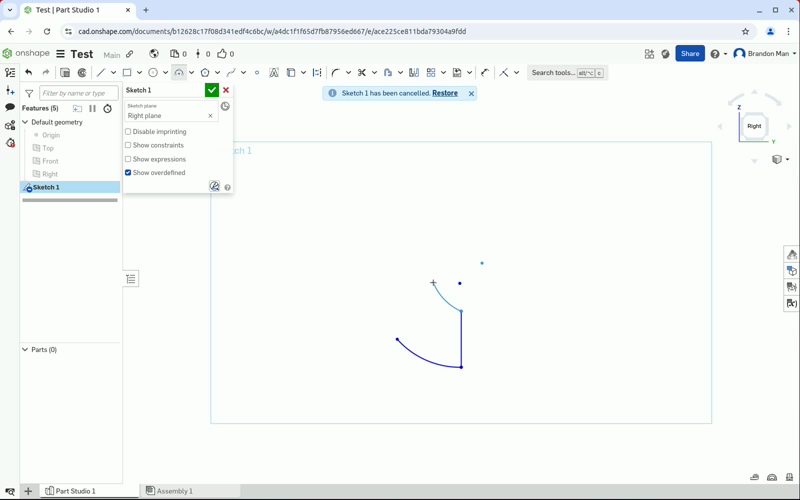
mouse_move(441, 302)
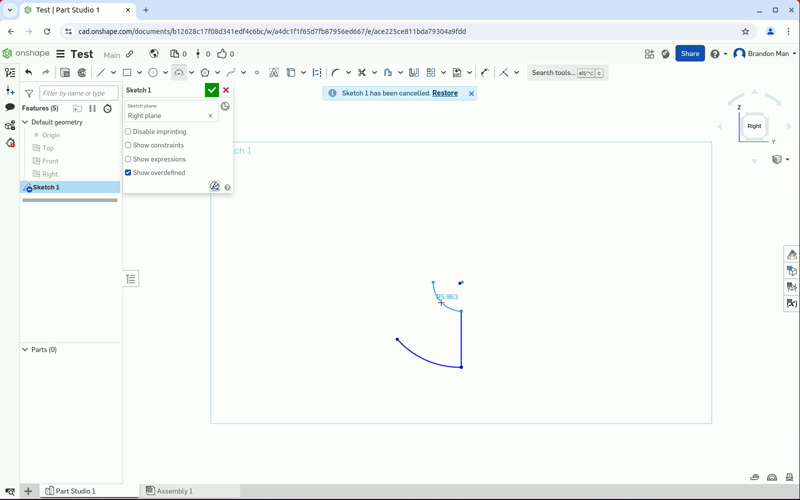
click(441, 302)
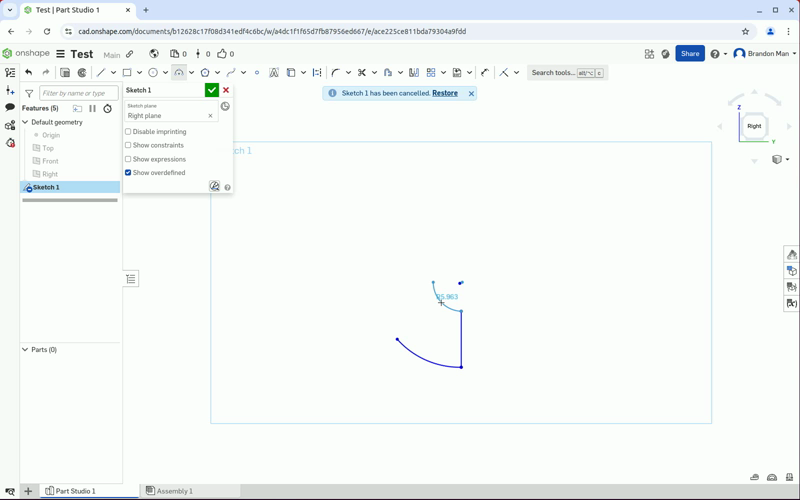
key_up(shift)
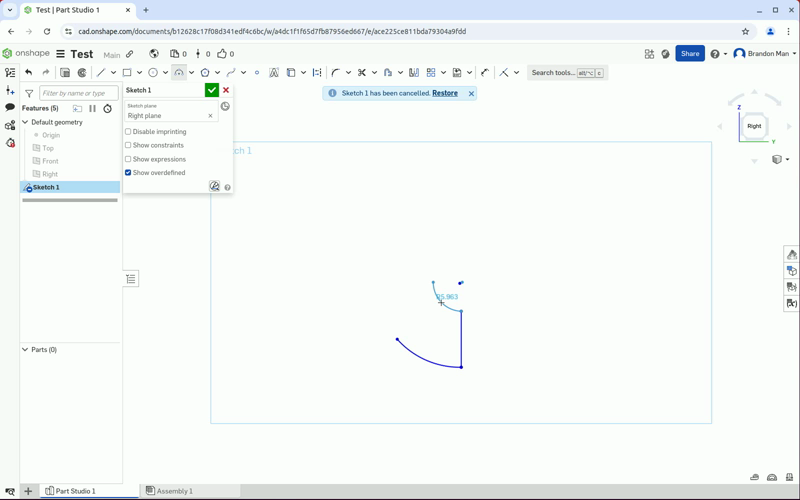
key(esc)
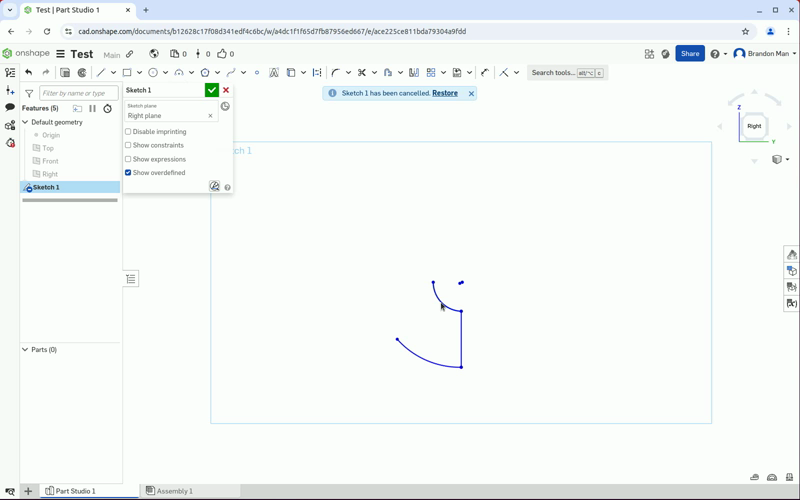
key(l)
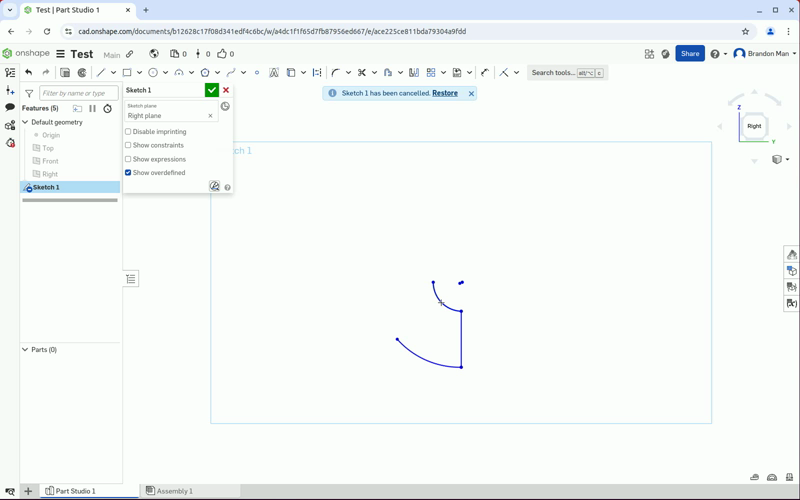
mouse_move(433, 282)
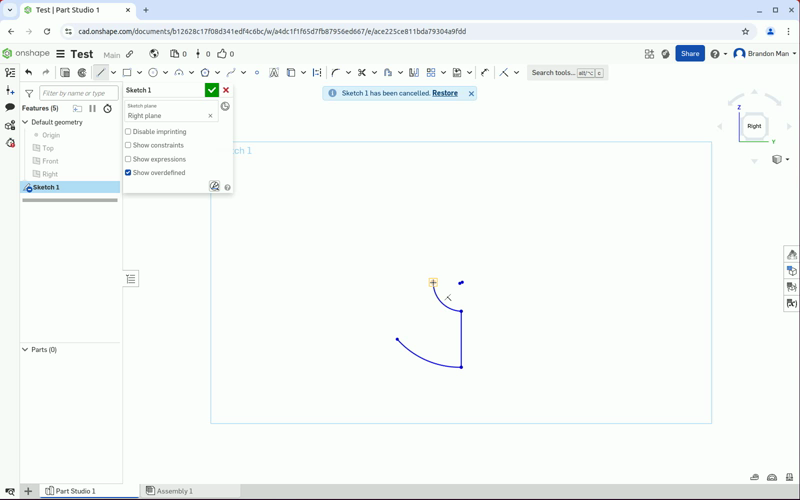
click(433, 282)
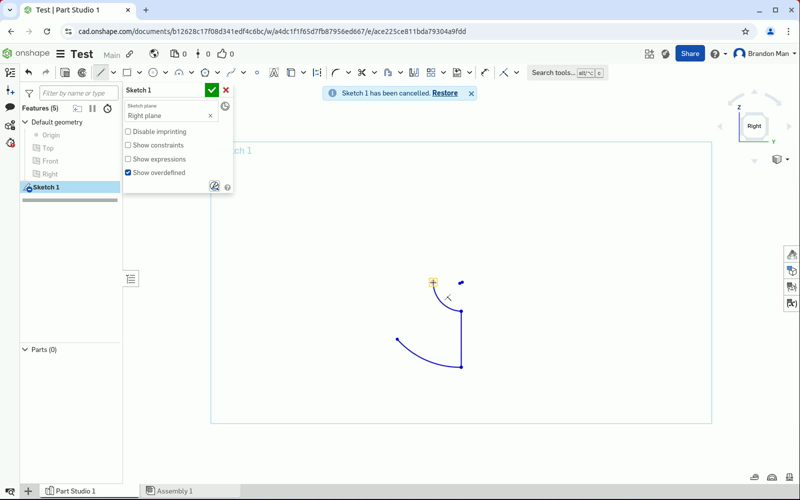
key_down(shift)
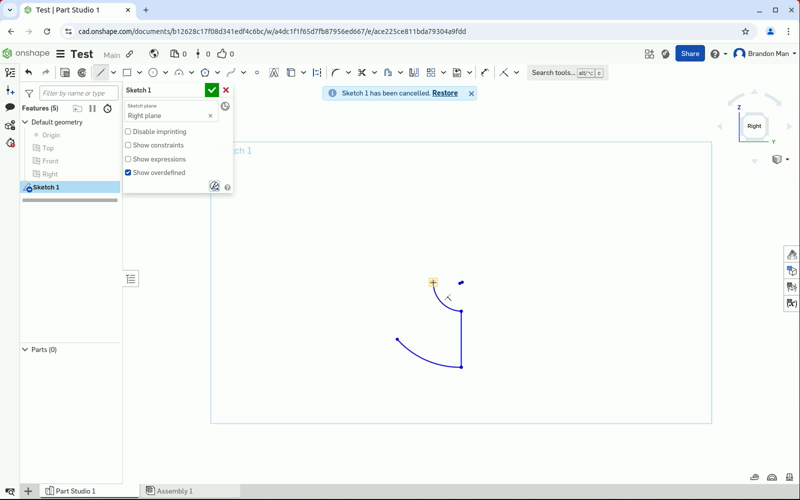
mouse_move(463, 282)
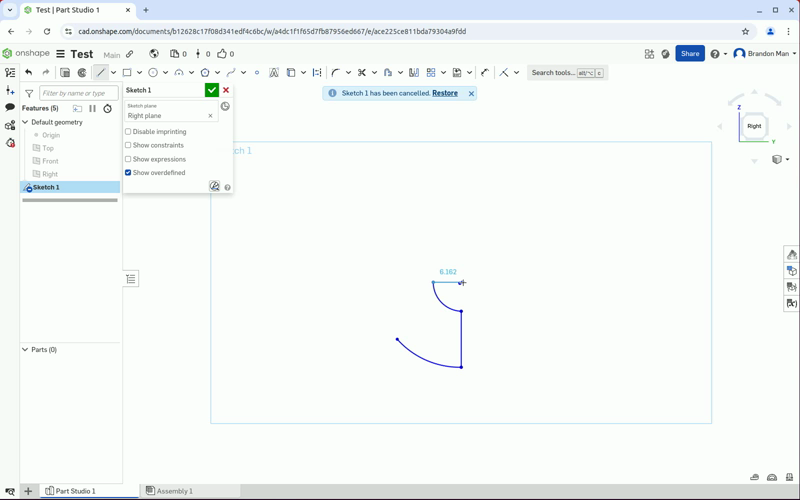
mouse_move(397, 282)
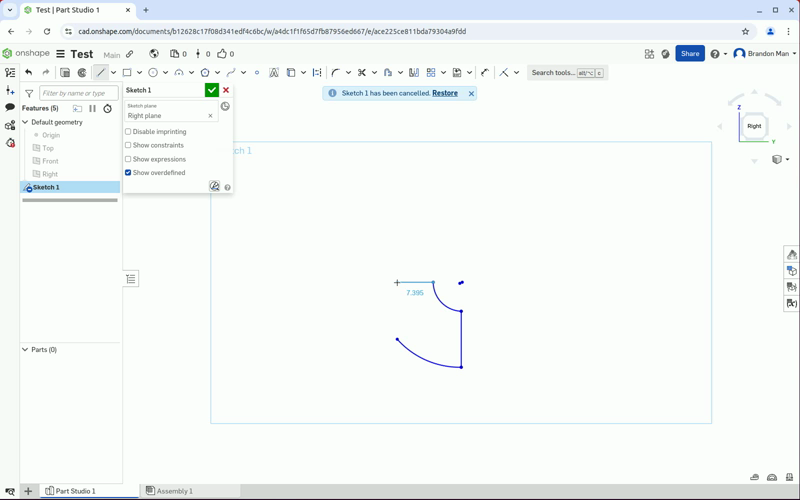
click(397, 282)
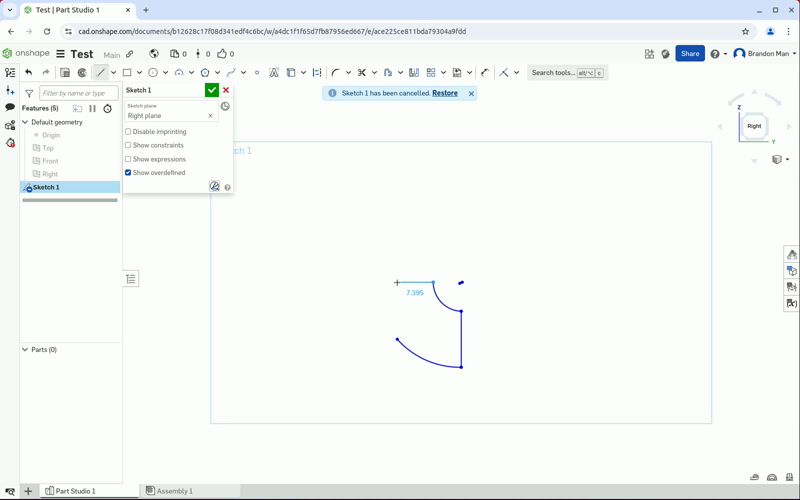
key_up(shift)
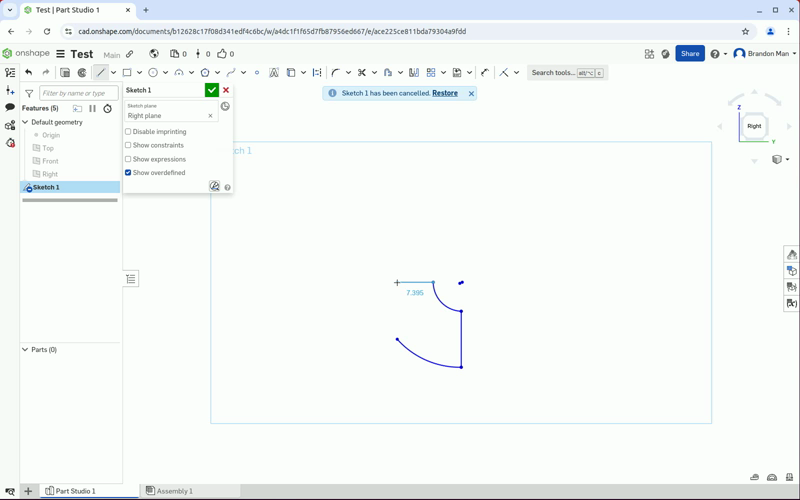
mouse_move(427, 282)
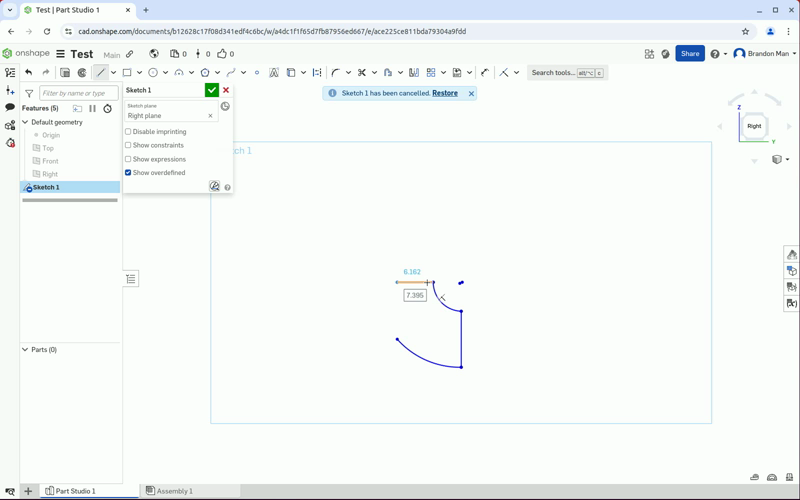
key_down(shift)
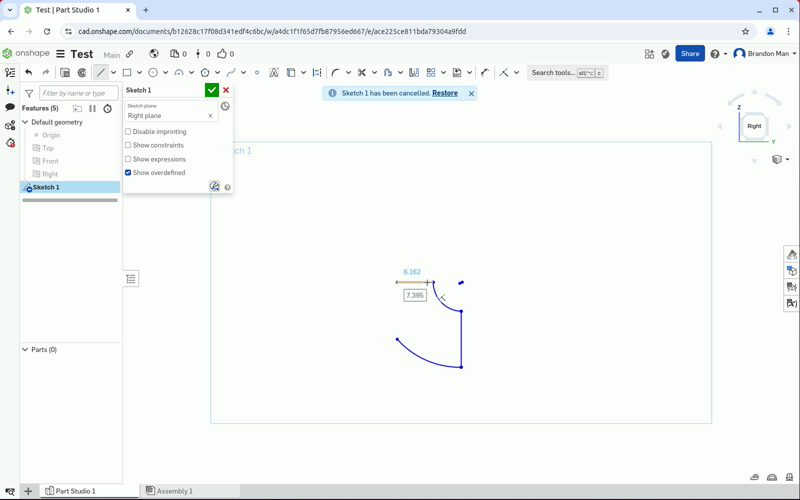
mouse_move(397, 339)
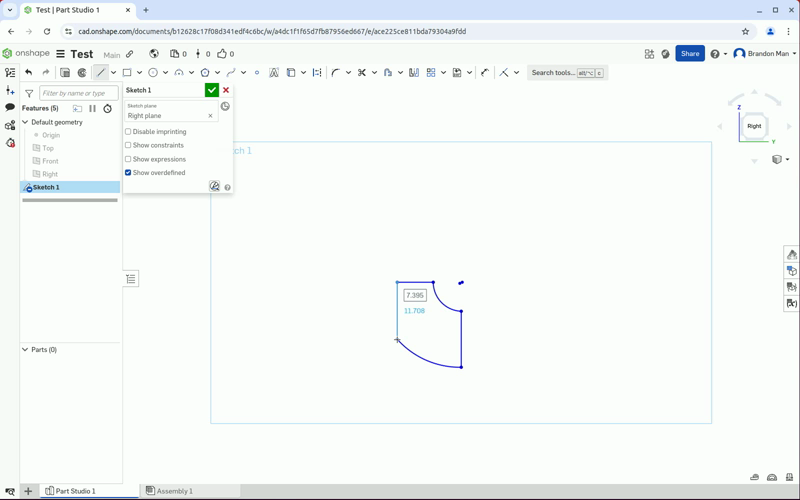
key_up(shift)
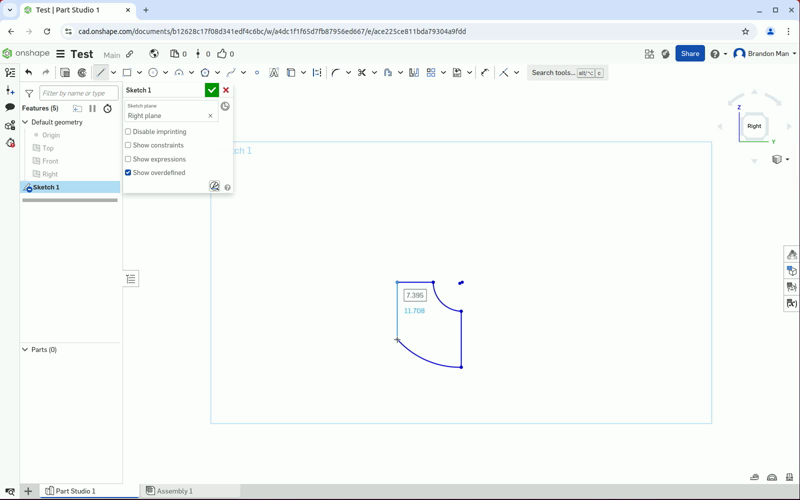
click(397, 339)
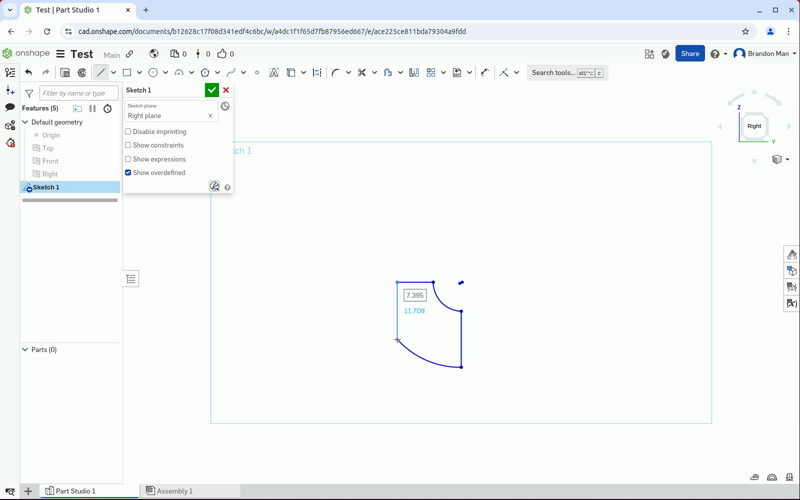
key(esc)
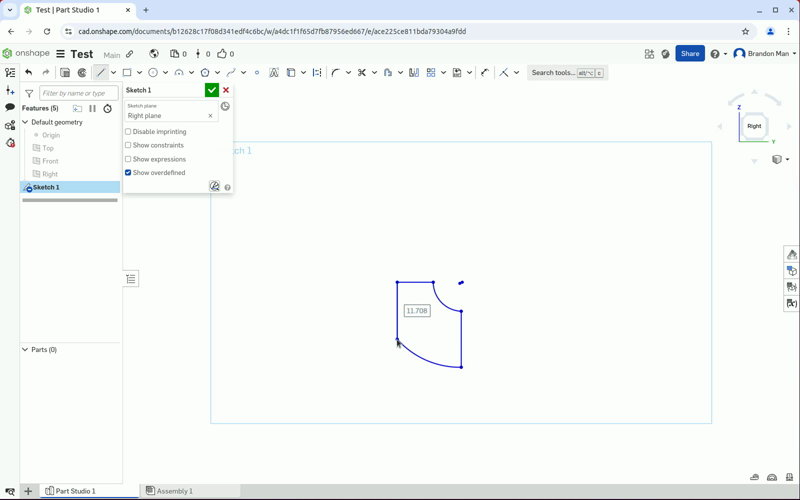
mouse_move(433, 338)
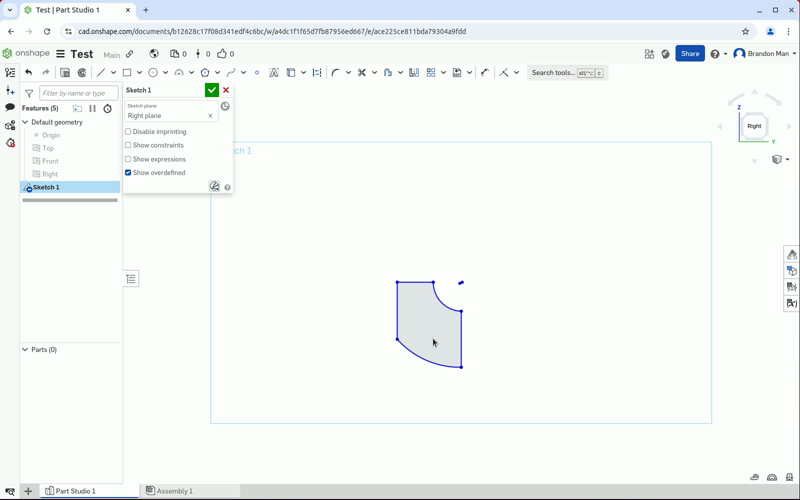
click(433, 338)
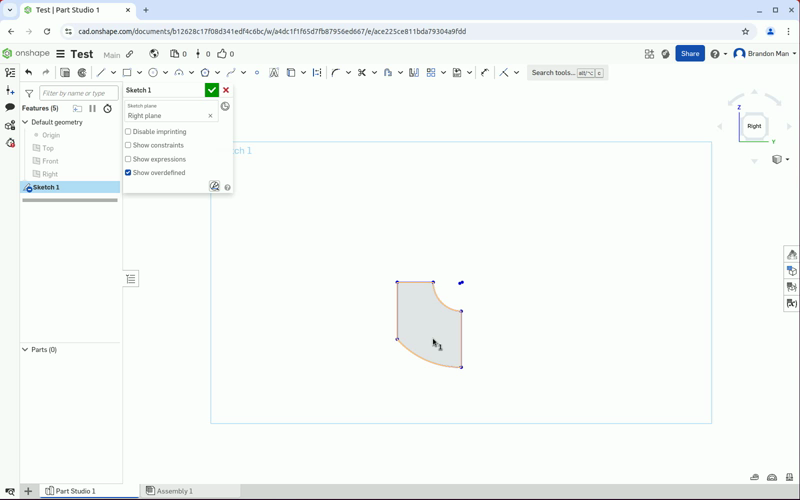
mouse_move(73, 352)
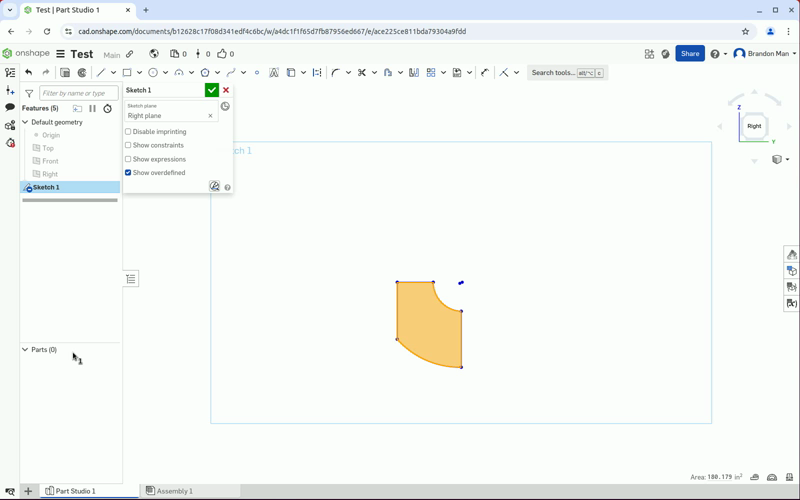
key(shift+y)
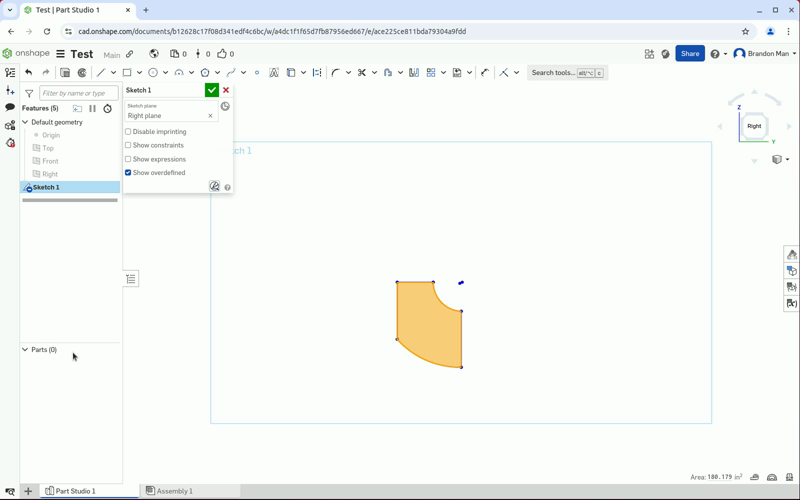
key(shift+e)
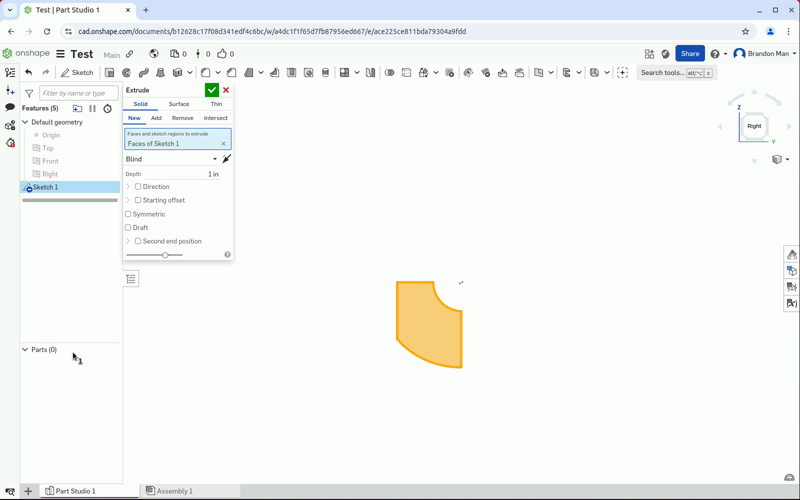
mouse_move(143, 106)
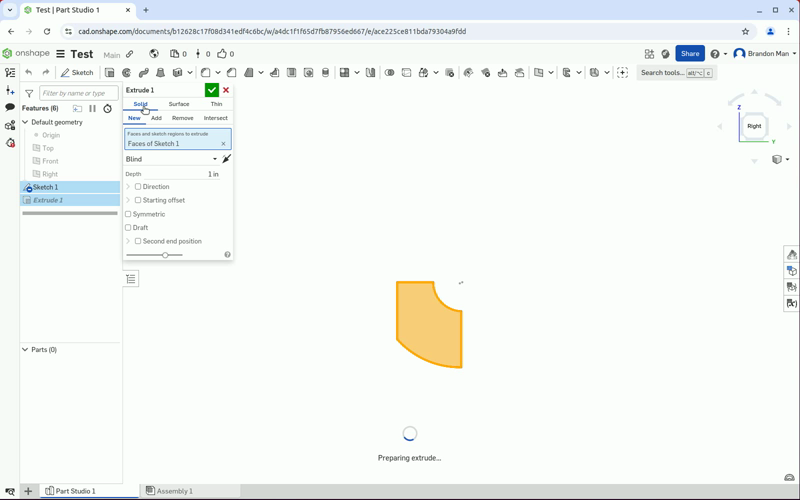
click(143, 106)
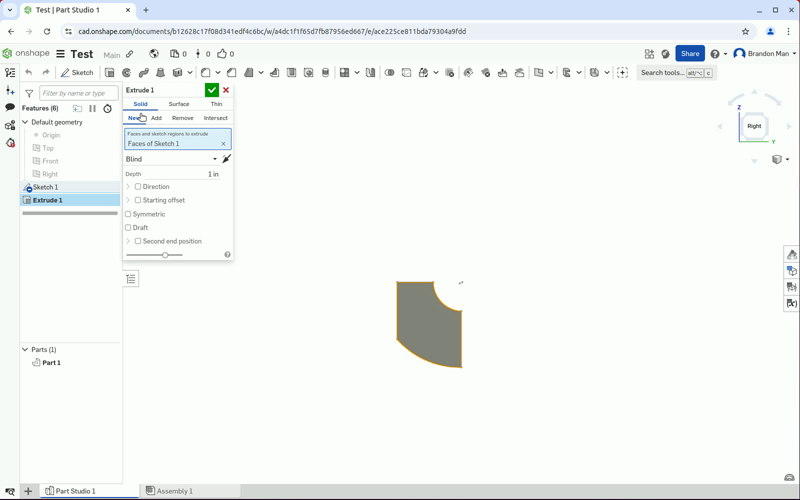
mouse_move(137, 120)
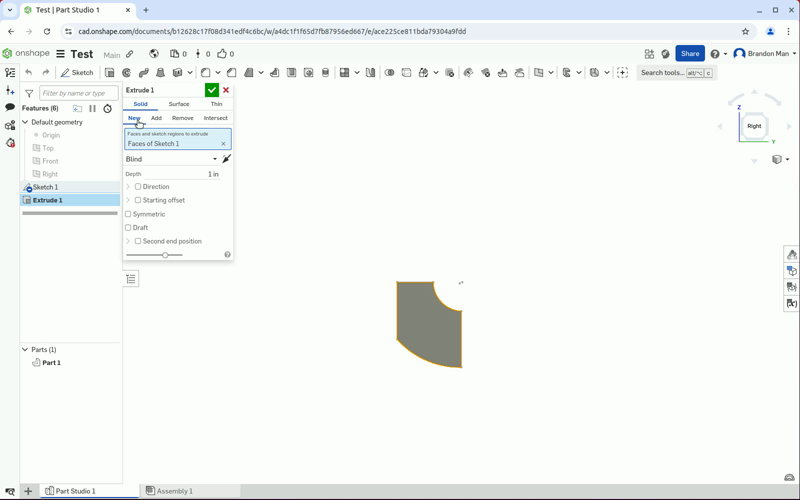
click(137, 120)
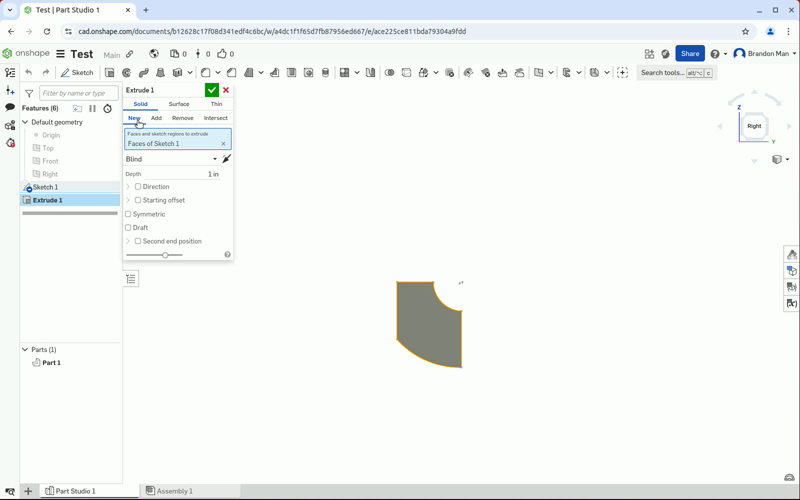
key(tab, 4)
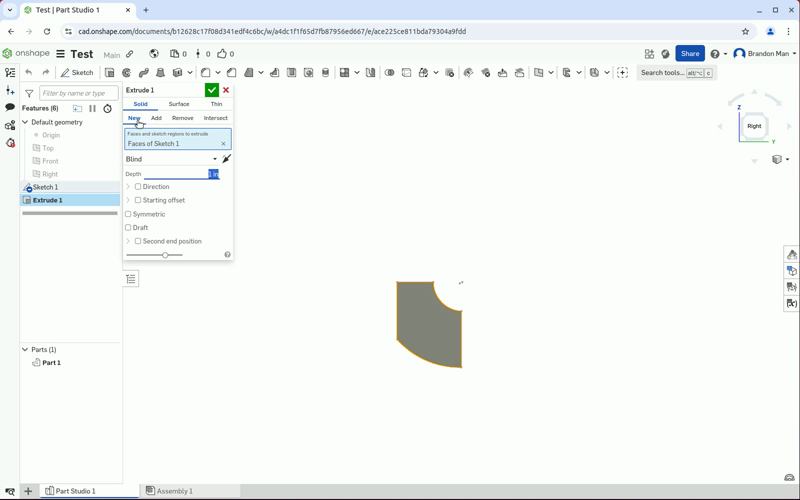
text(23.108)
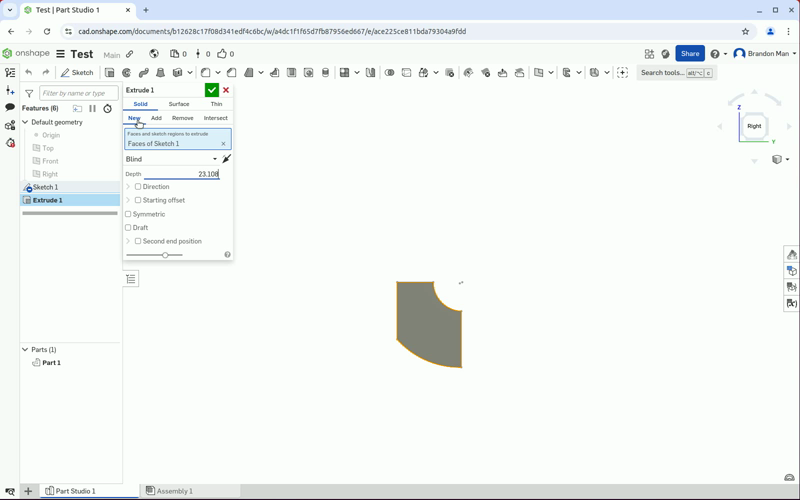
key(enter)
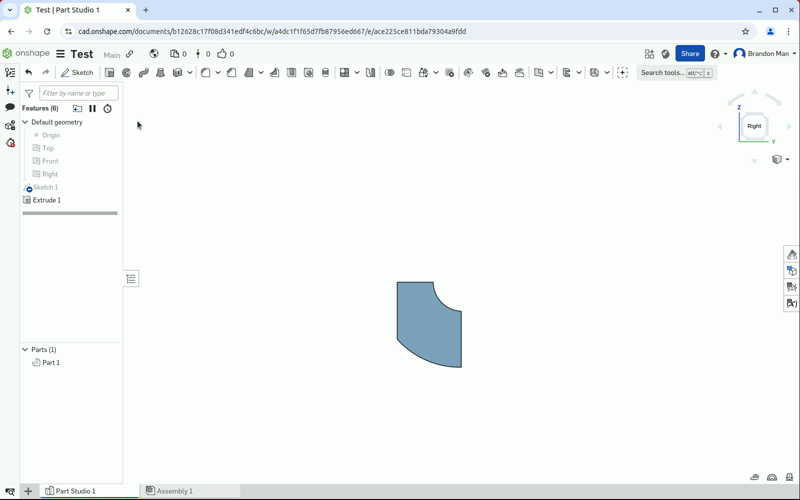
key(shift+h)
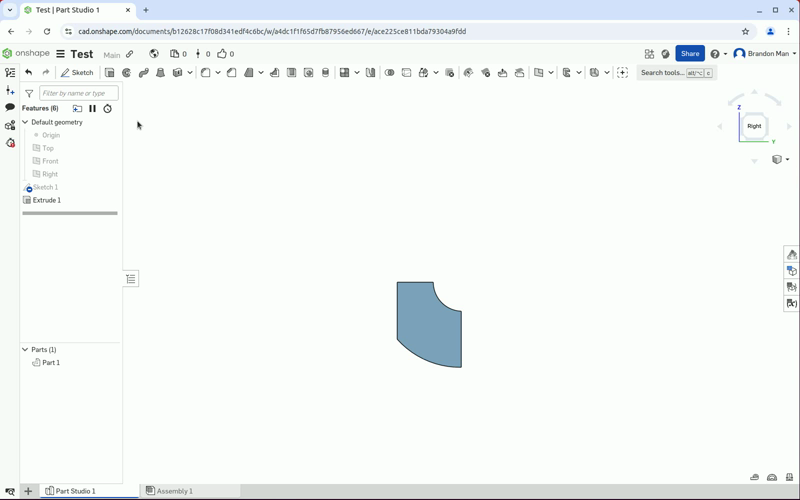
key(shift+h)
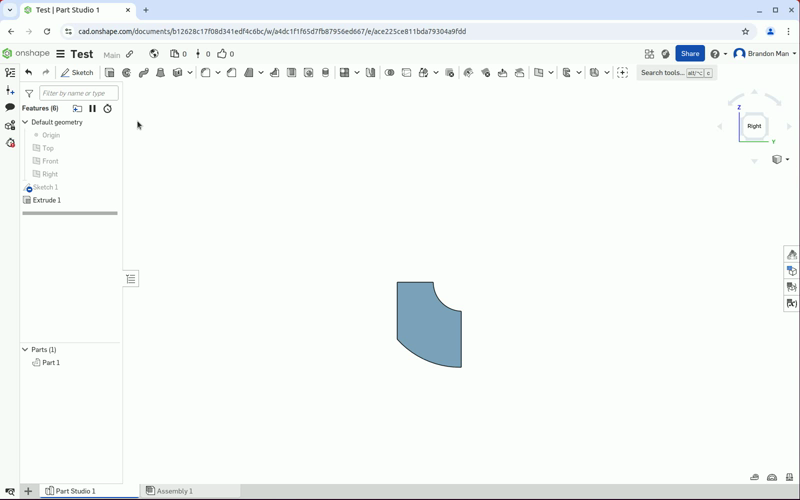
mouse_move(73, 189)
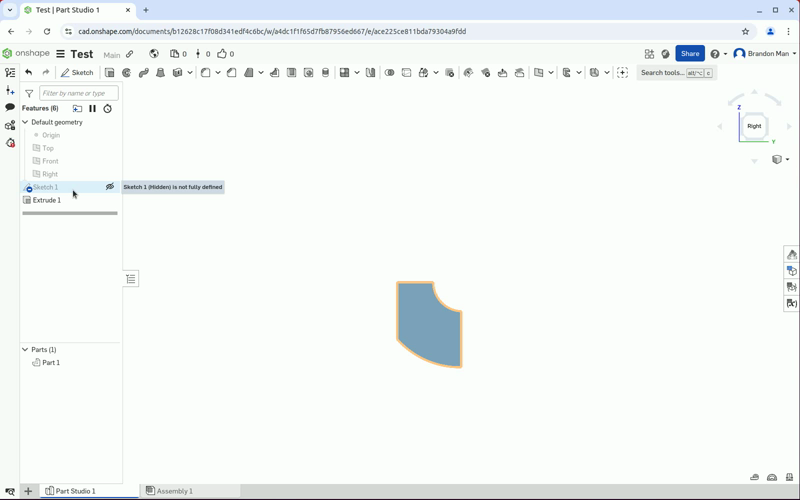
click(73, 189)
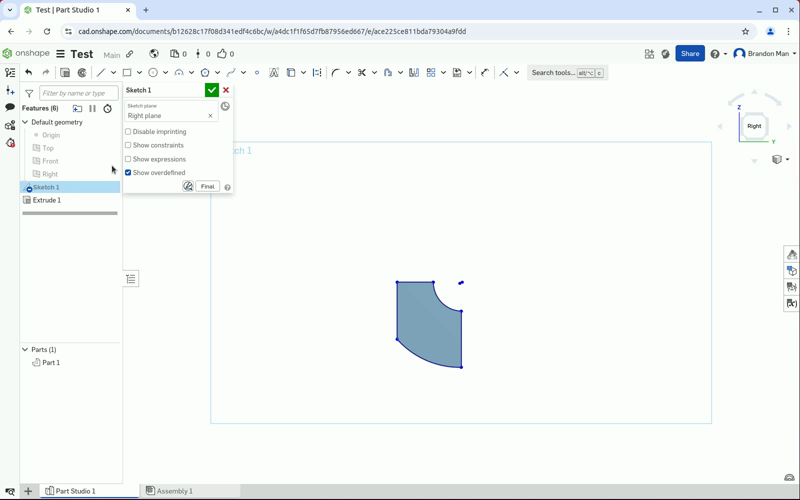
mouse_move(229, 92)
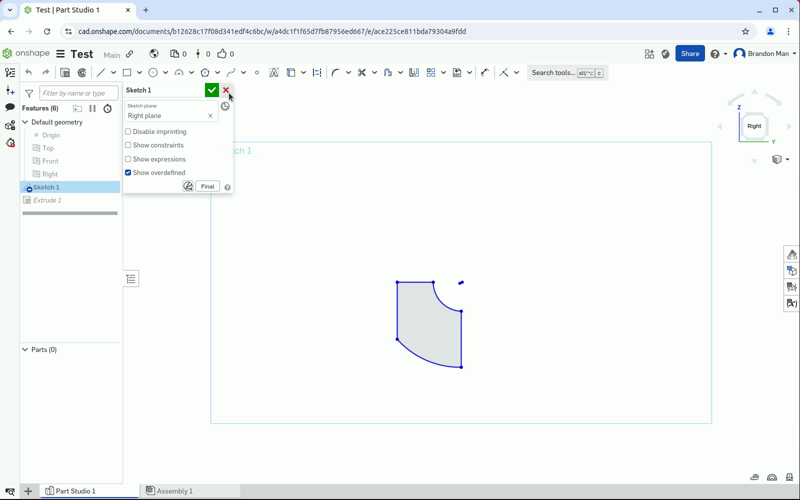
click(229, 92)
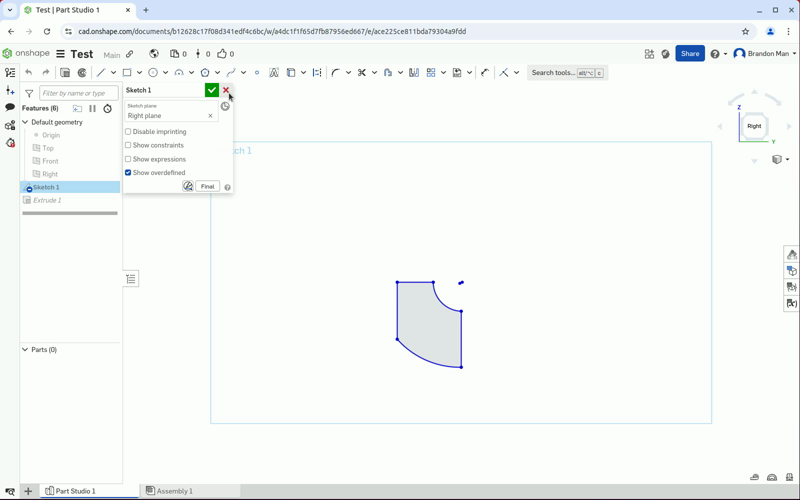
key(shift+s)
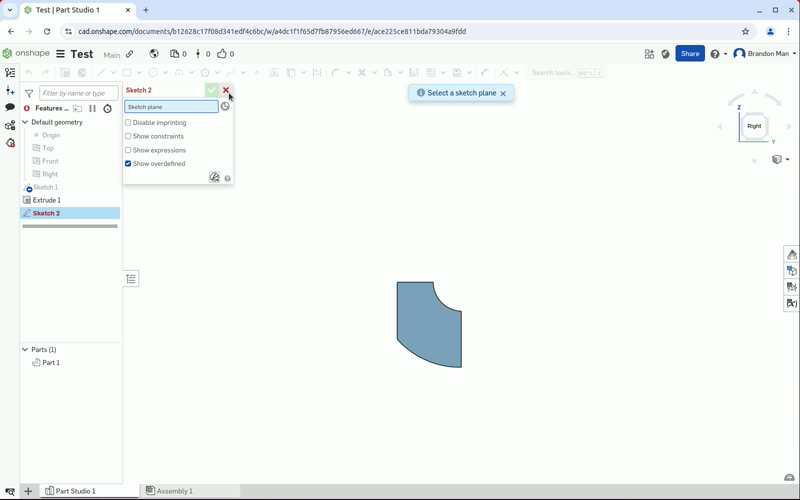
mouse_move(73, 176)
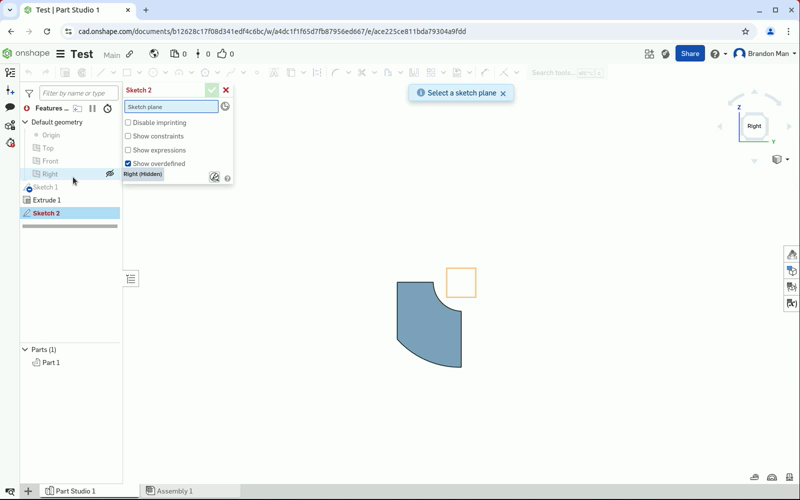
click(73, 176)
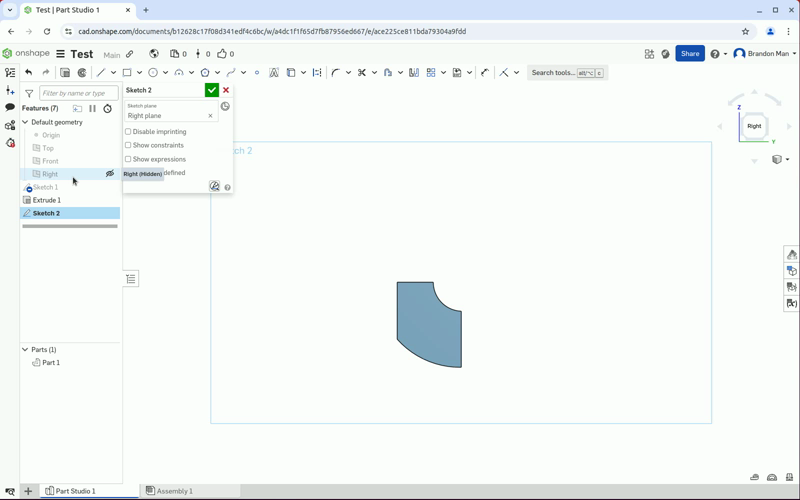
mouse_move(73, 352)
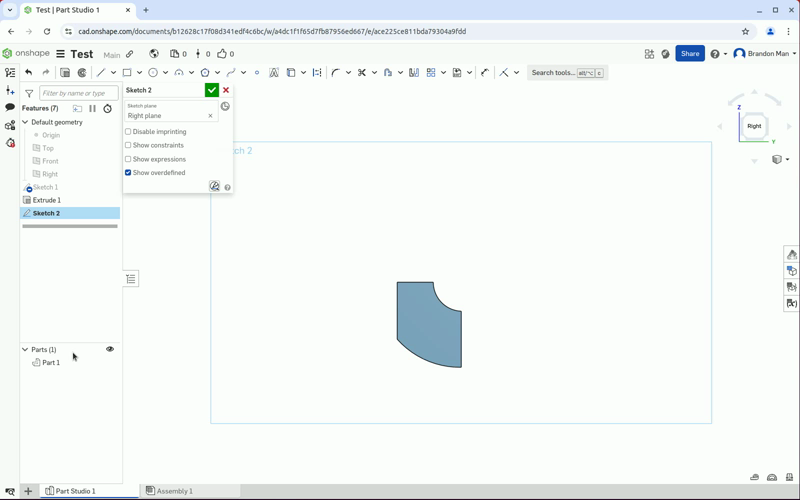
key(y)
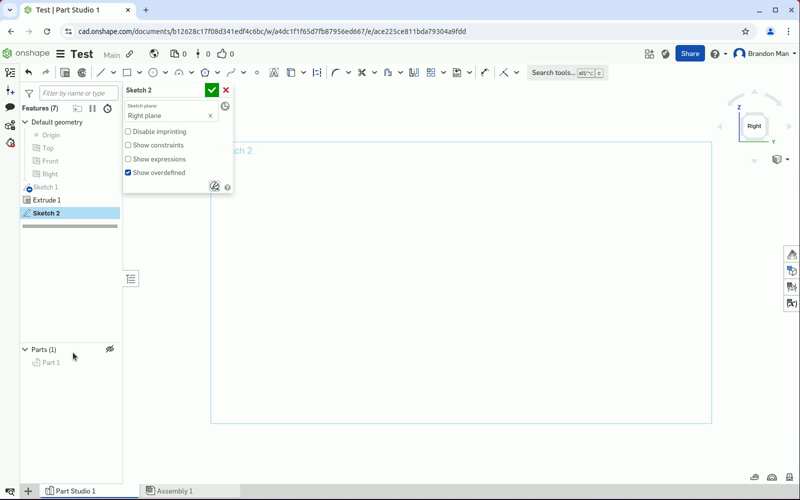
key(l)
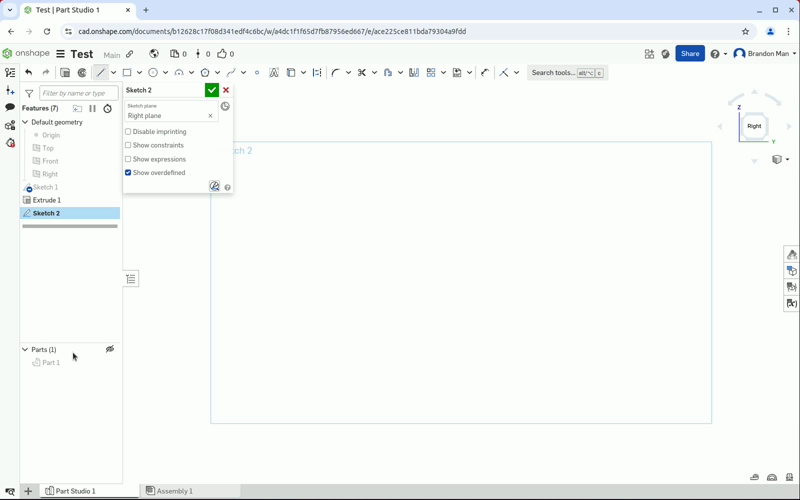
key_down(shift)
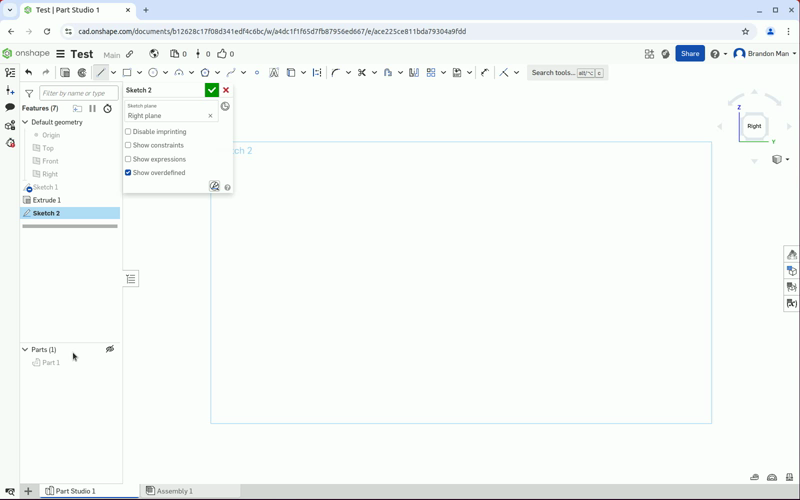
mouse_move(397, 282)
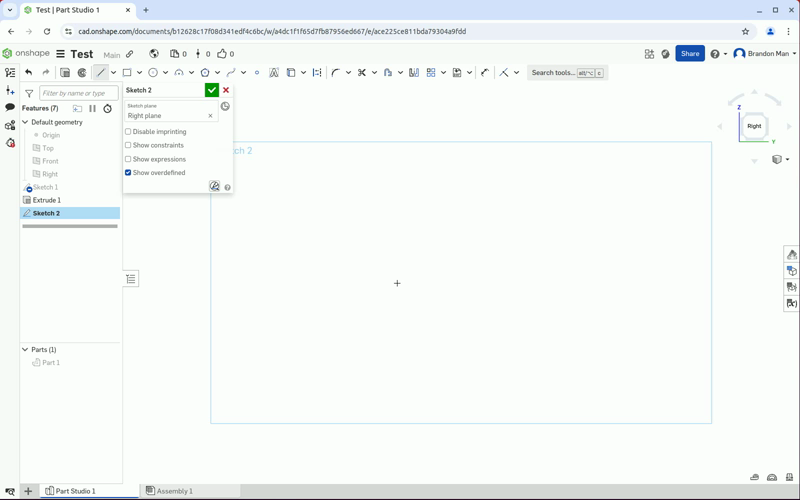
click(397, 282)
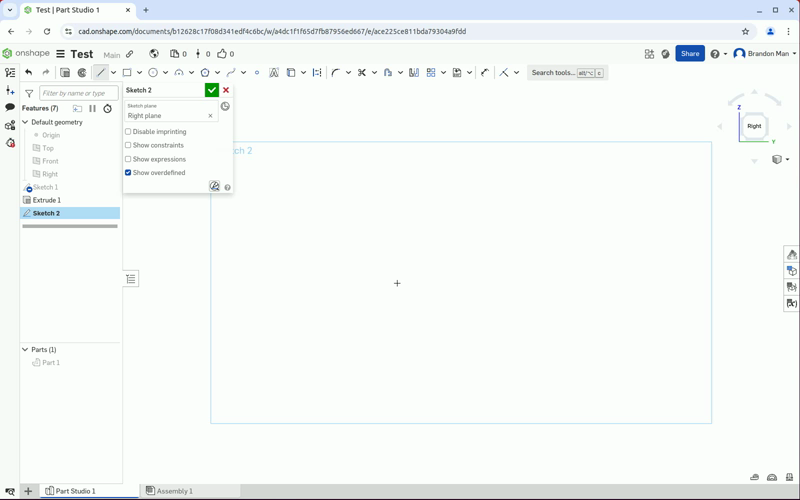
key_up(shift)
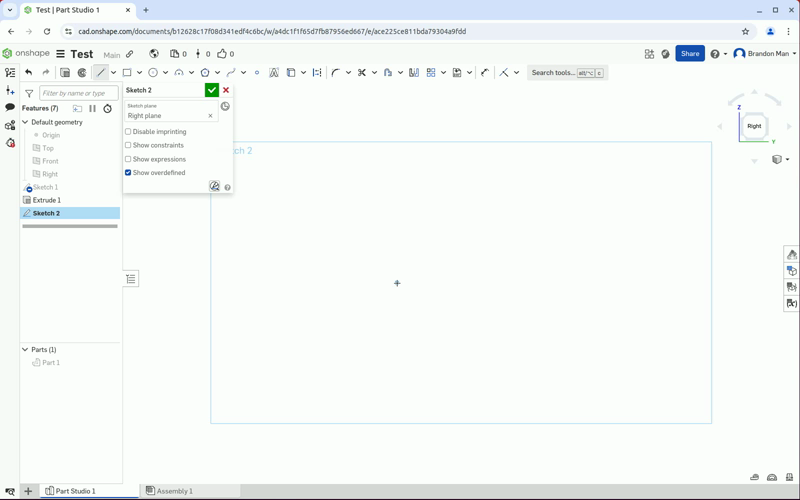
key_down(shift)
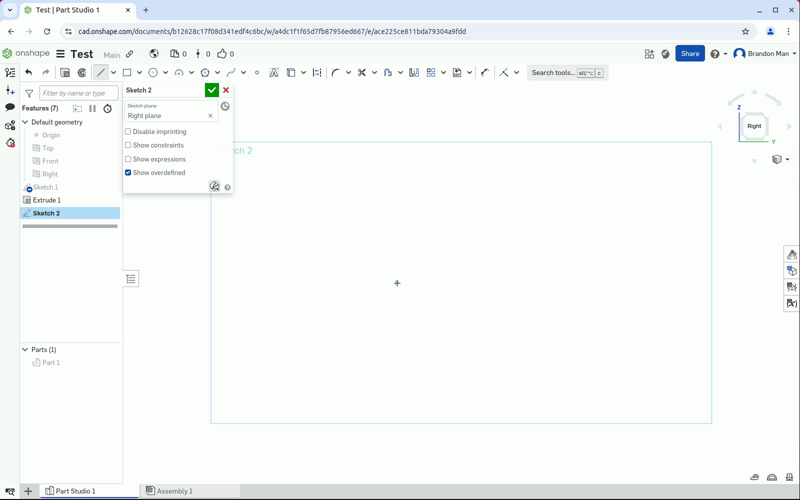
mouse_move(427, 282)
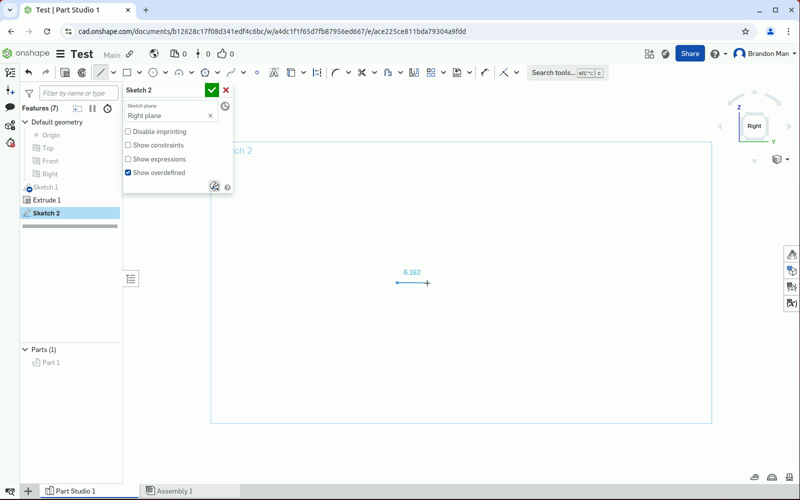
mouse_move(431, 282)
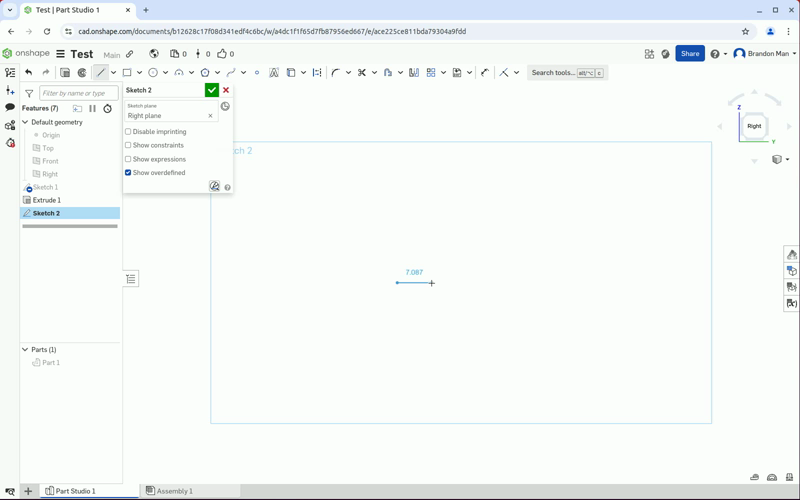
click(431, 282)
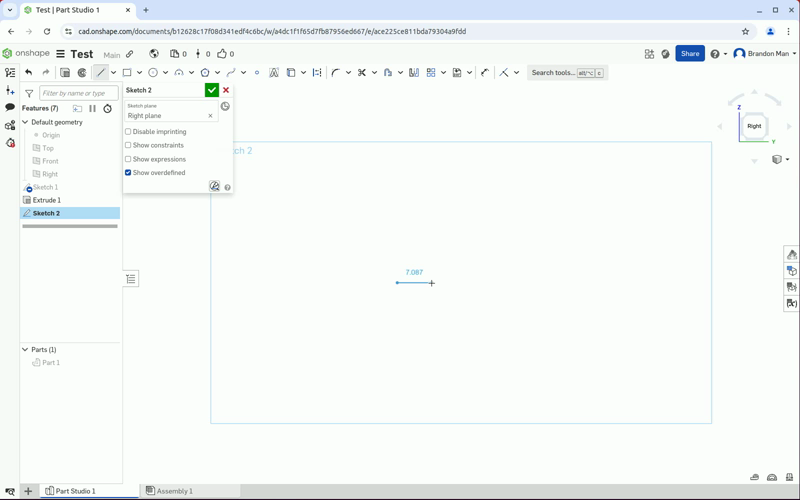
key_up(shift)
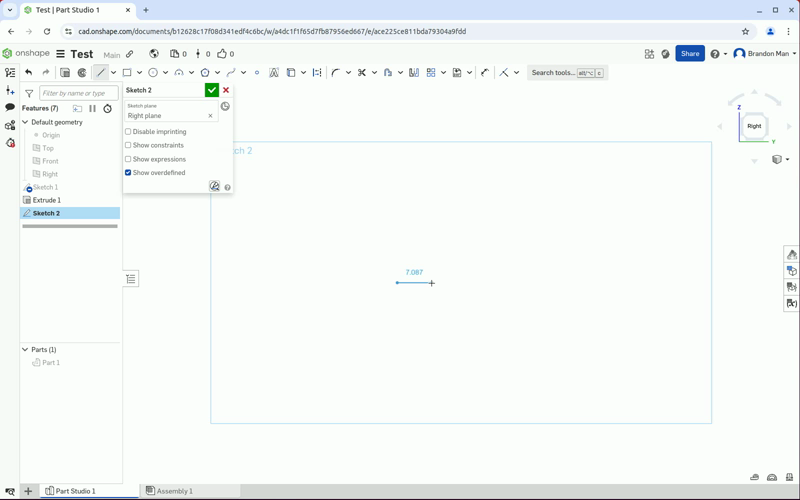
key(esc)
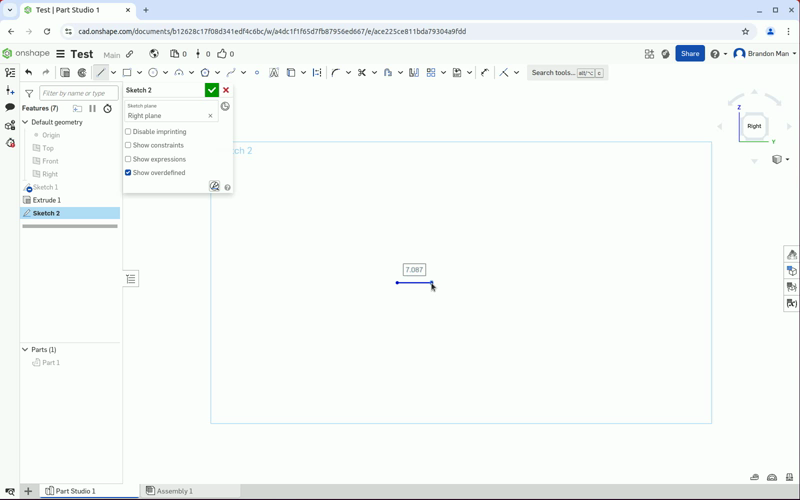
key(a)
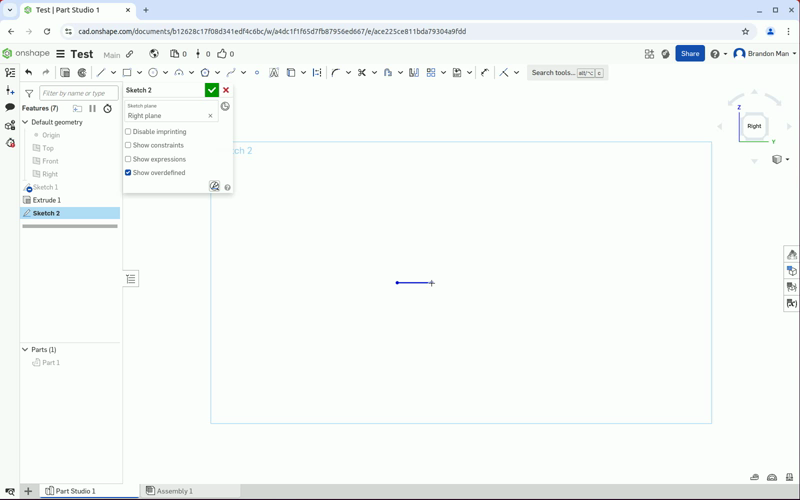
mouse_move(431, 282)
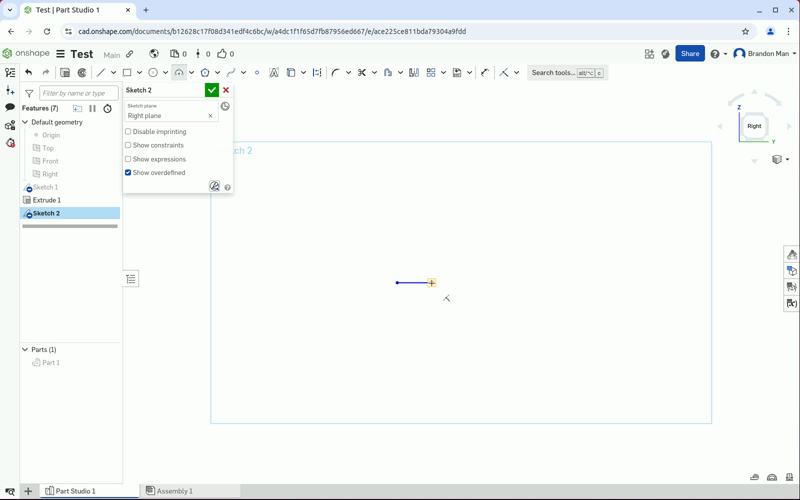
click(431, 282)
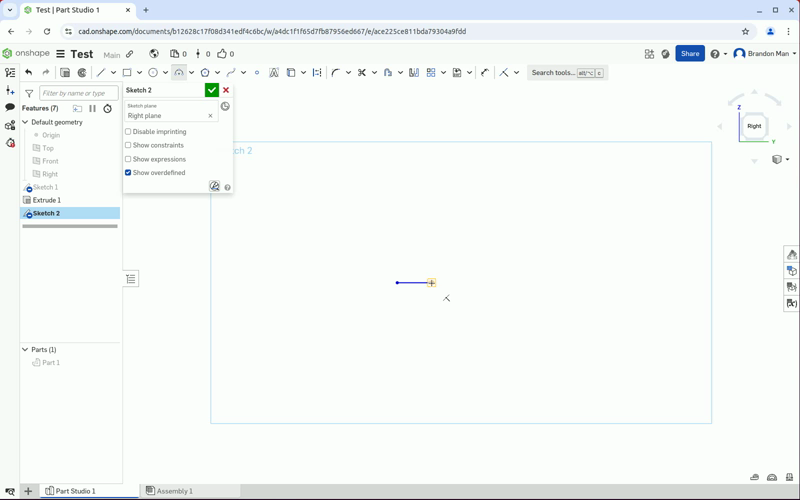
key_down(shift)
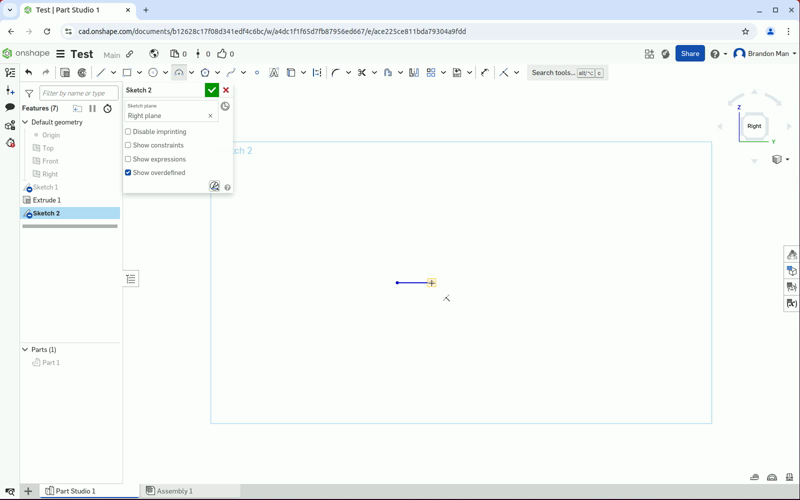
mouse_move(461, 310)
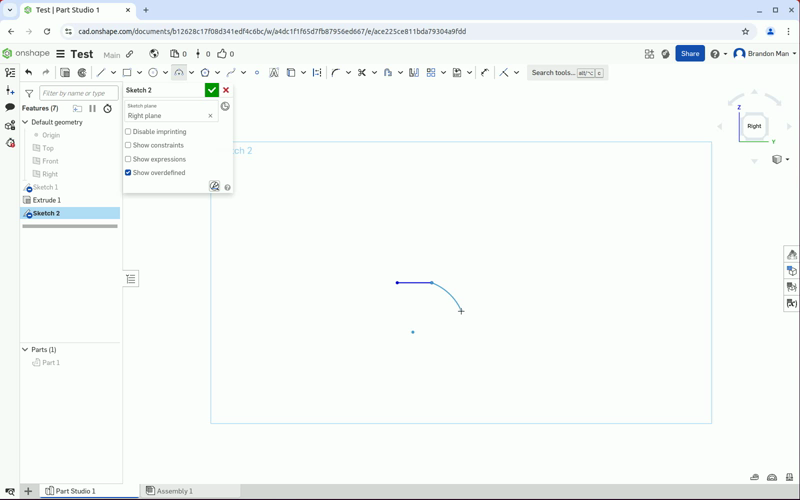
click(461, 310)
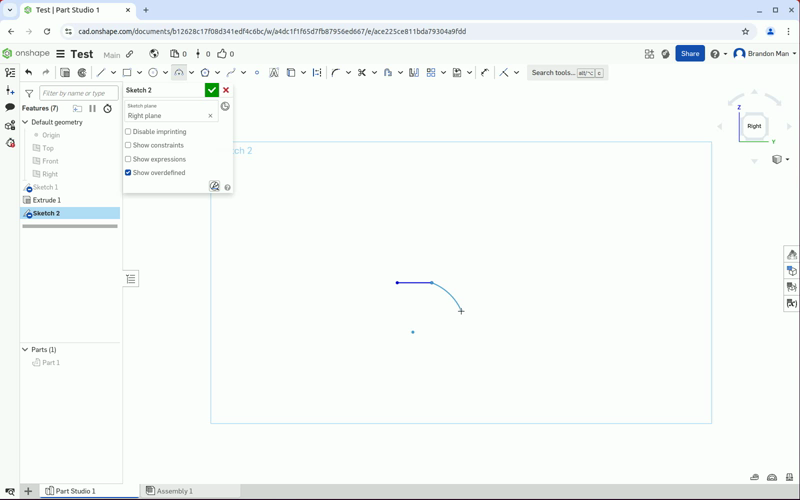
mouse_move(480, 261)
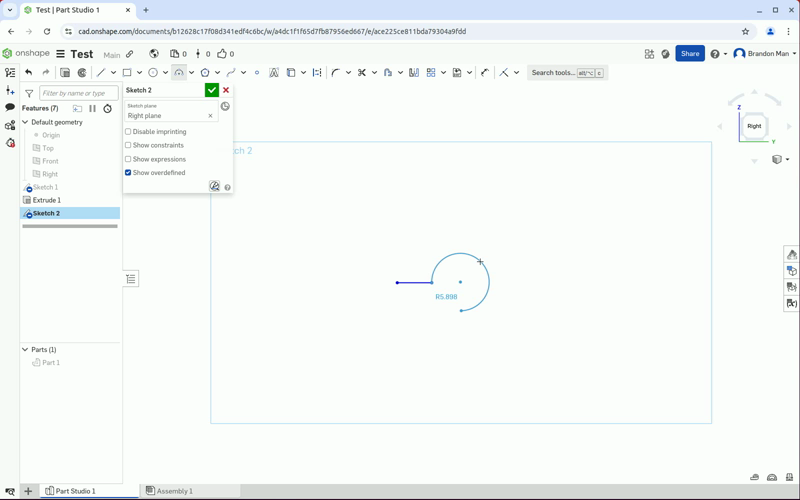
click(480, 261)
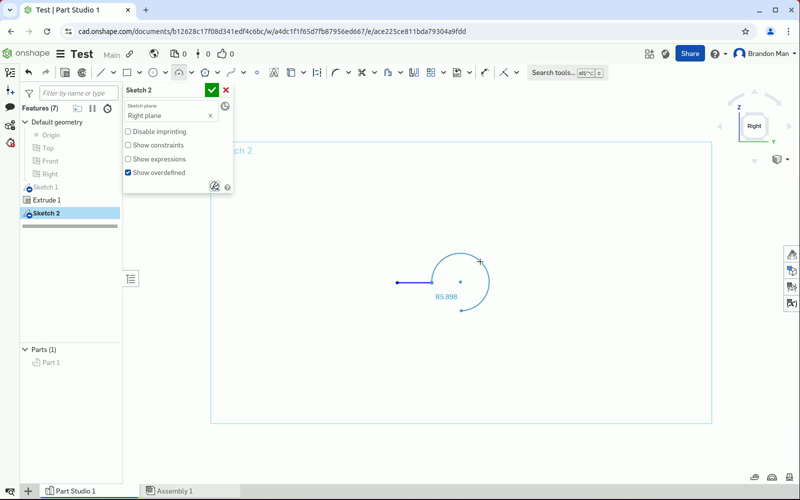
key_up(shift)
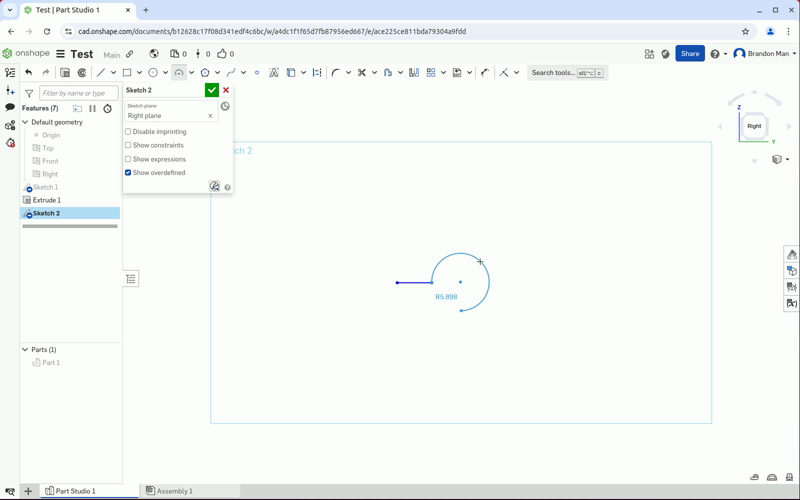
key(esc)
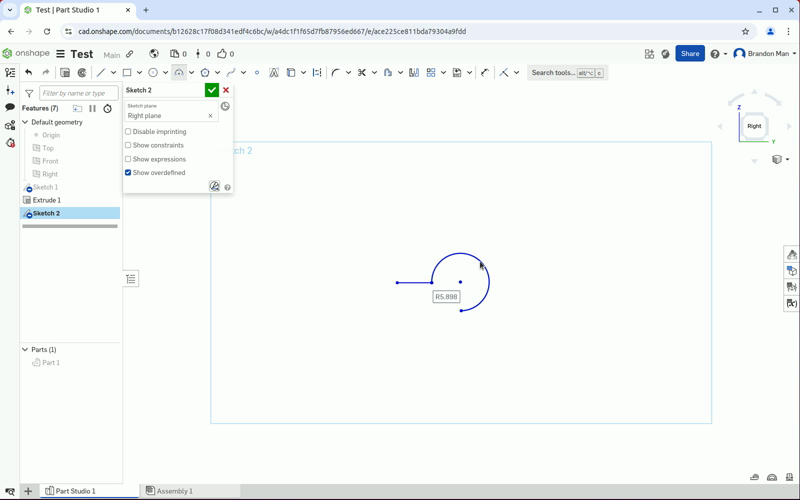
key(l)
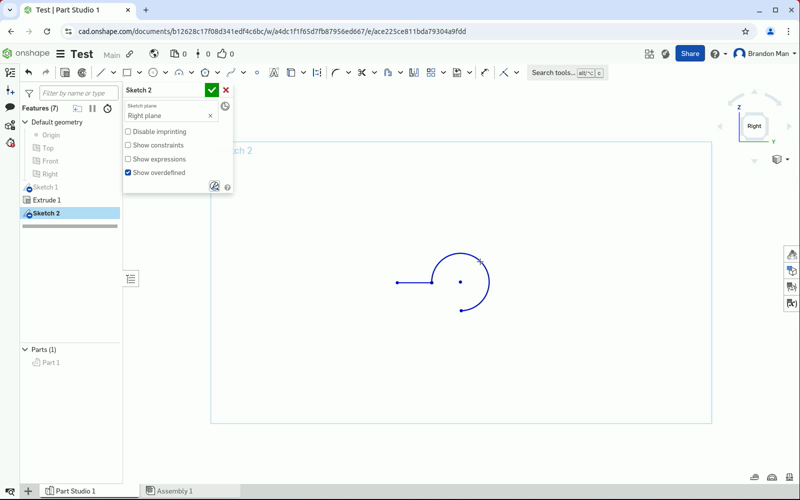
mouse_move(461, 310)
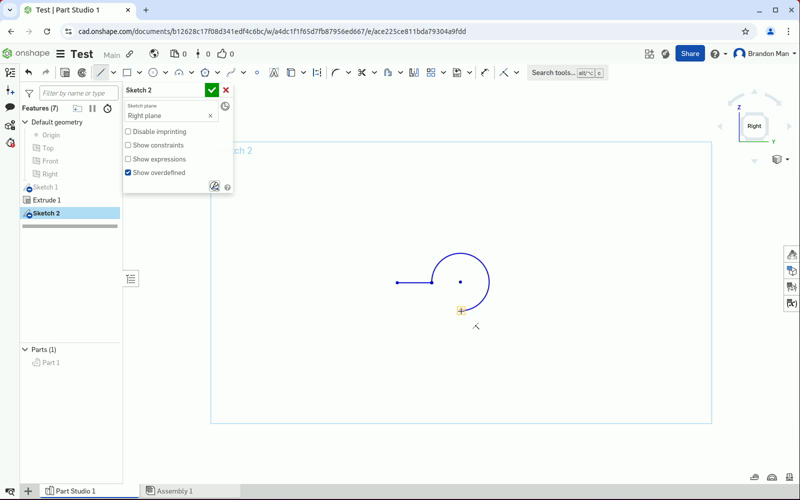
click(461, 310)
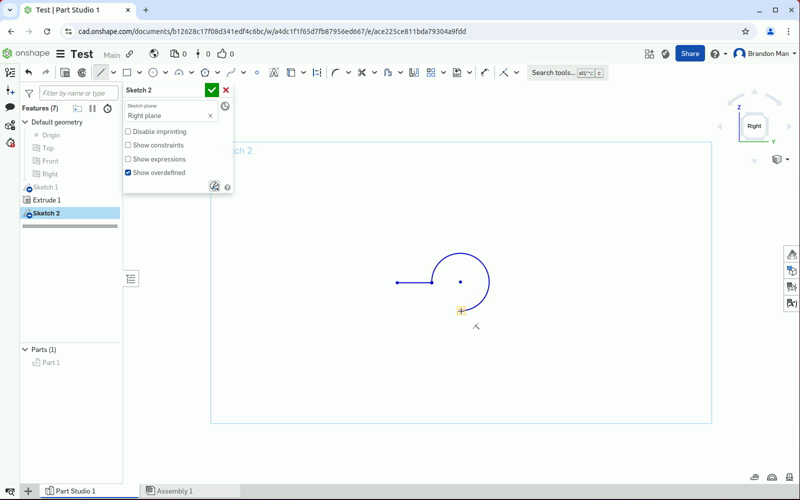
key_down(shift)
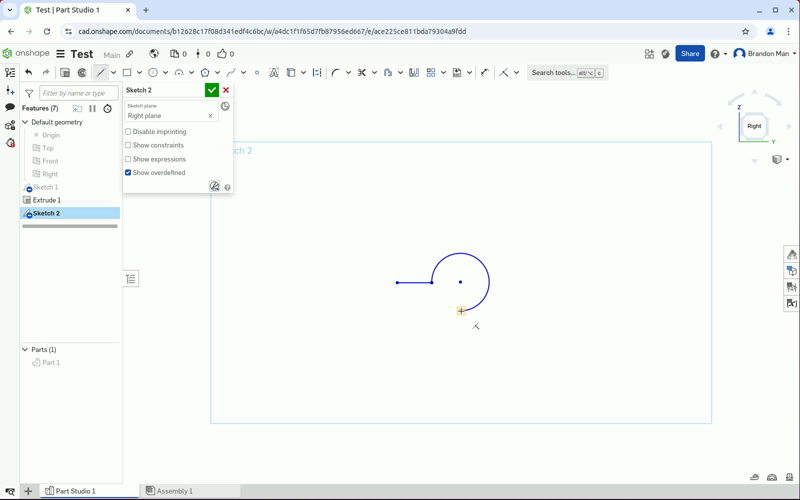
mouse_move(491, 310)
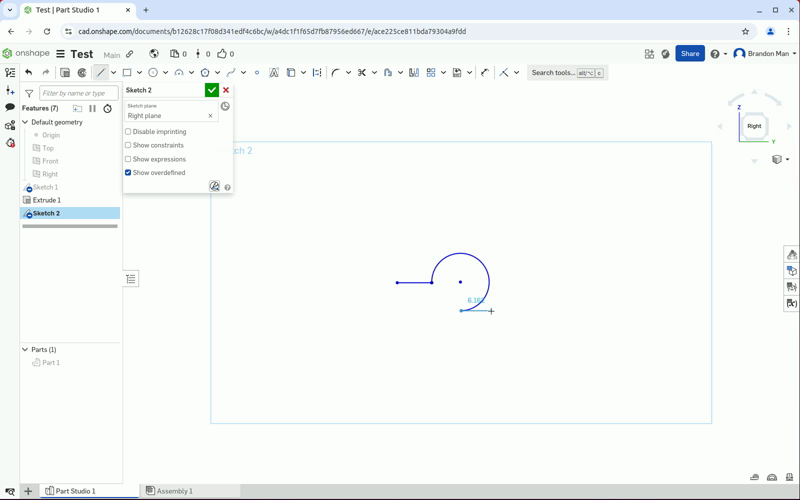
mouse_move(461, 366)
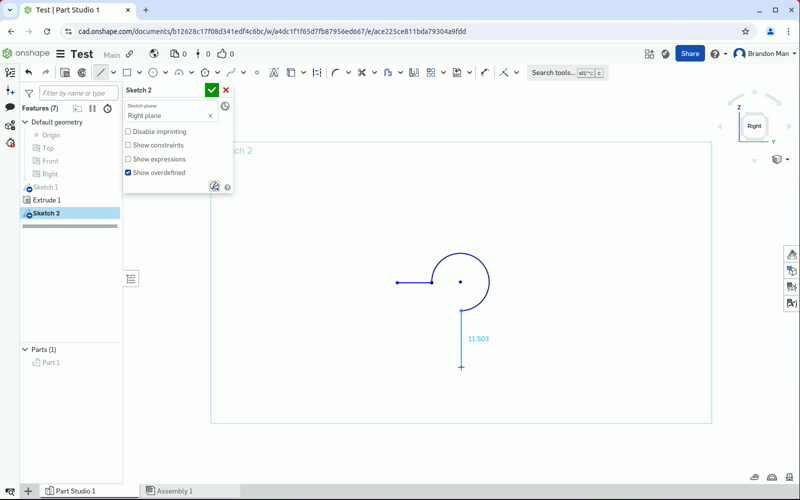
click(461, 366)
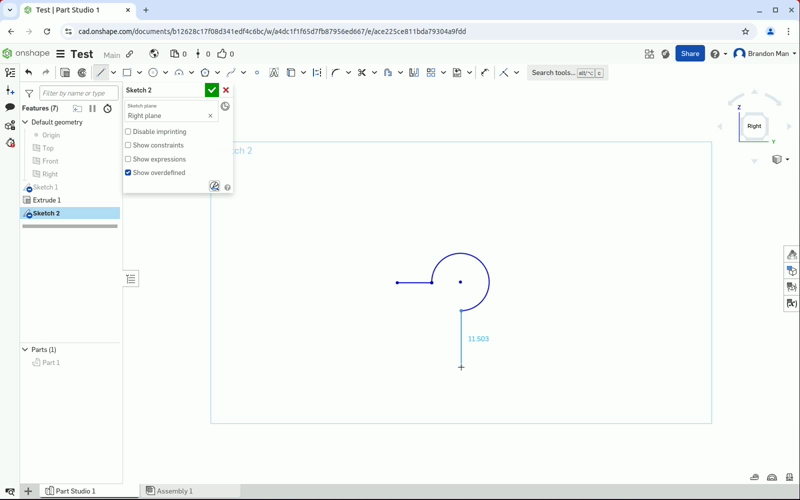
key_up(shift)
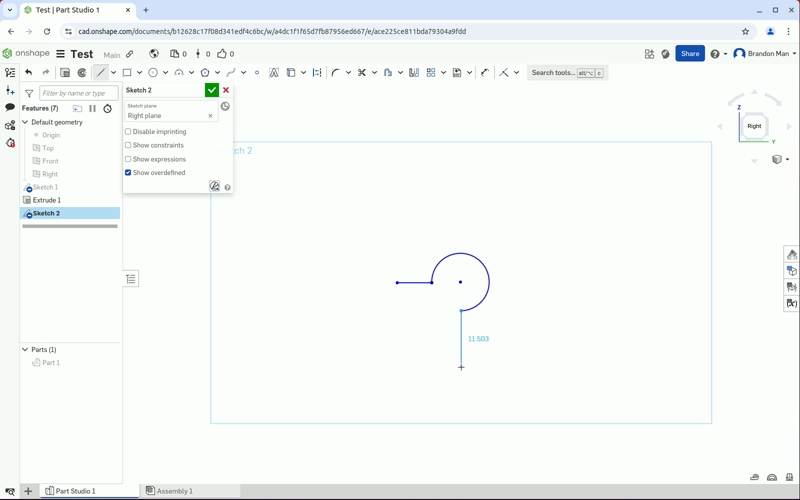
key(esc)
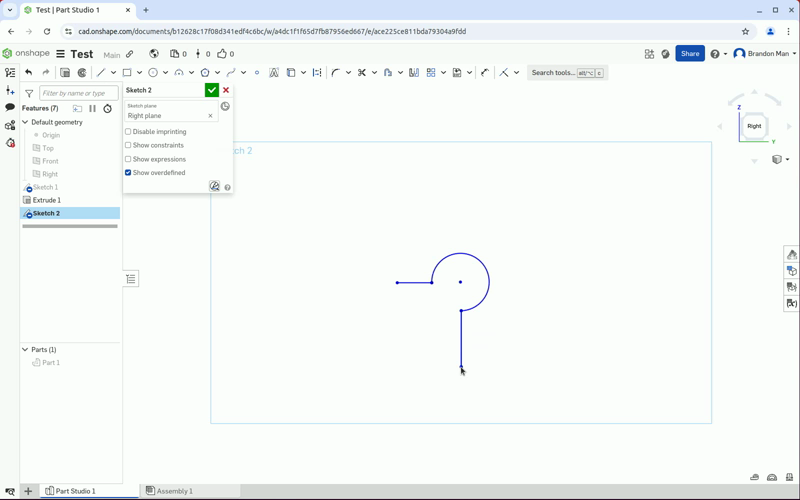
key(a)
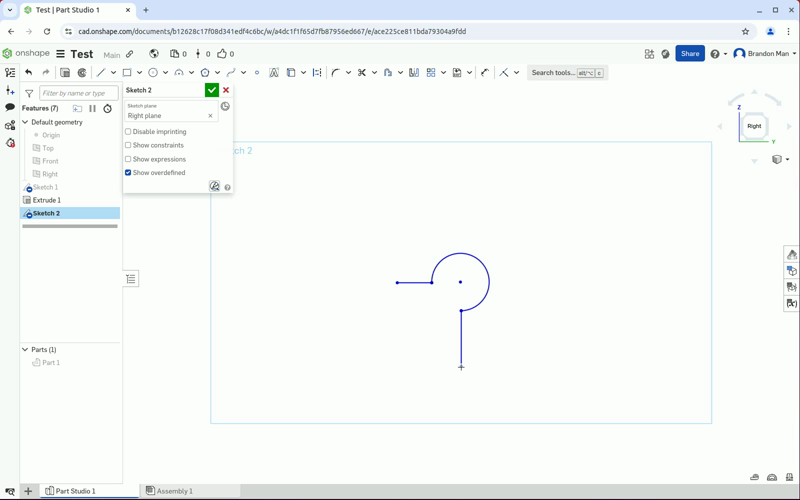
mouse_move(461, 366)
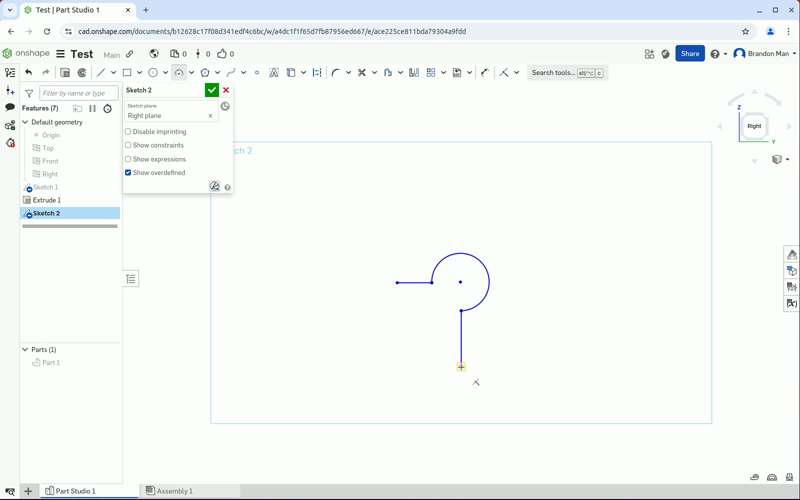
click(461, 366)
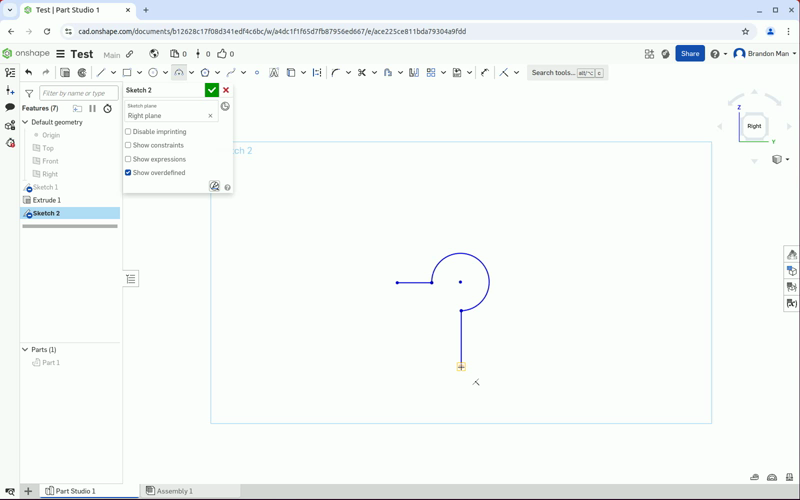
key_down(shift)
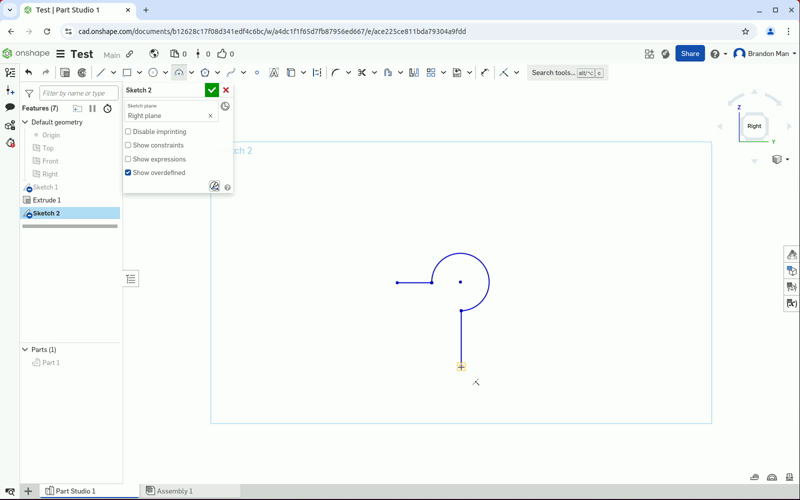
mouse_move(397, 227)
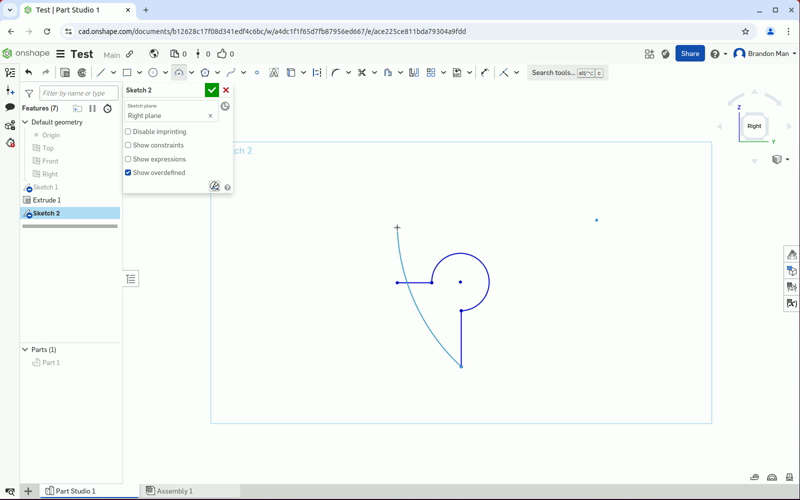
click(397, 227)
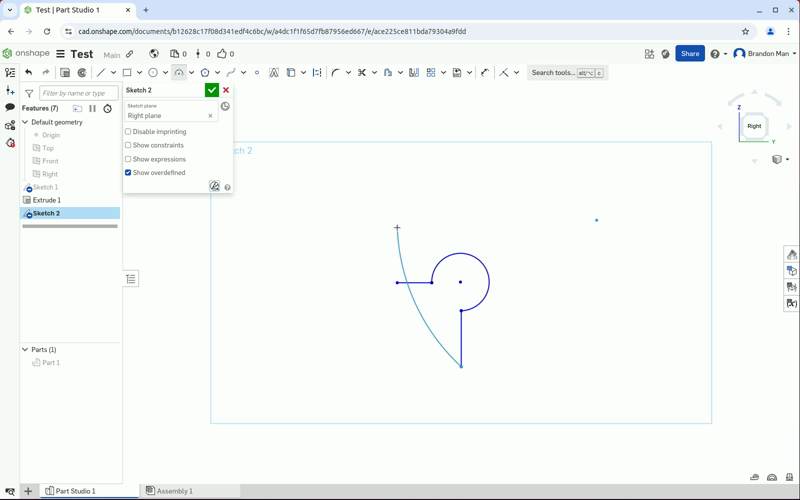
mouse_move(536, 248)
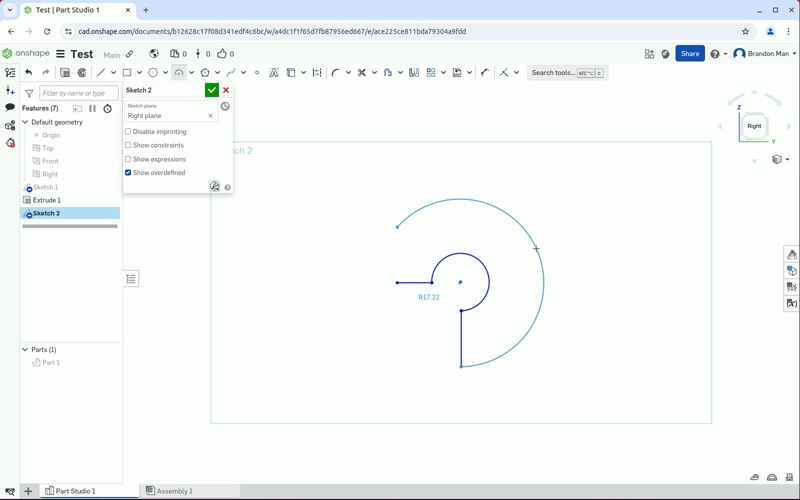
click(536, 248)
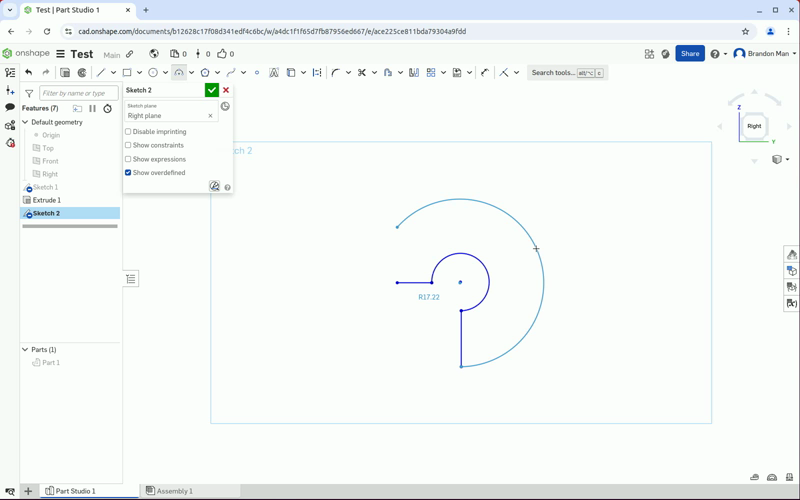
key_up(shift)
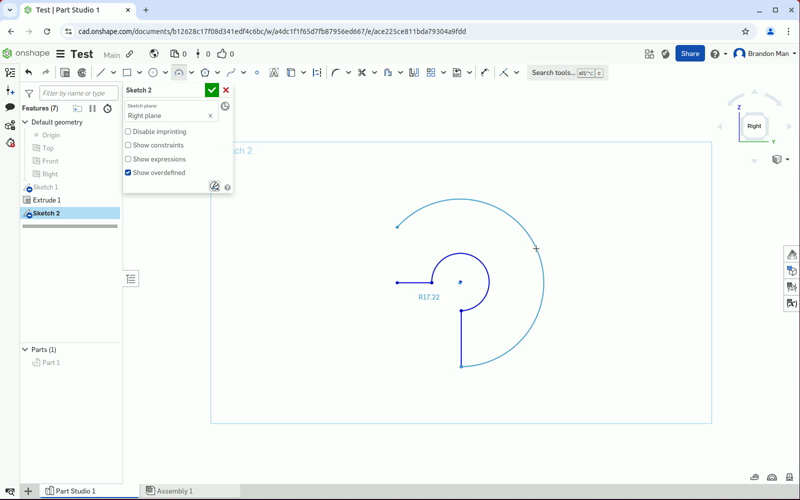
key(esc)
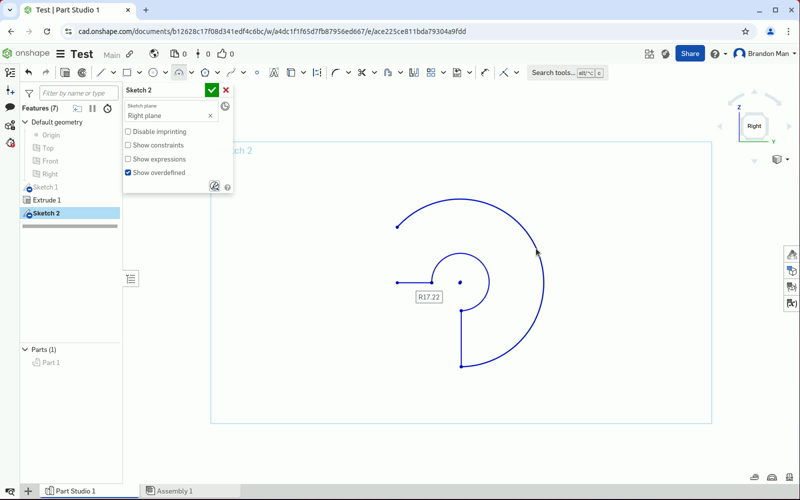
key(l)
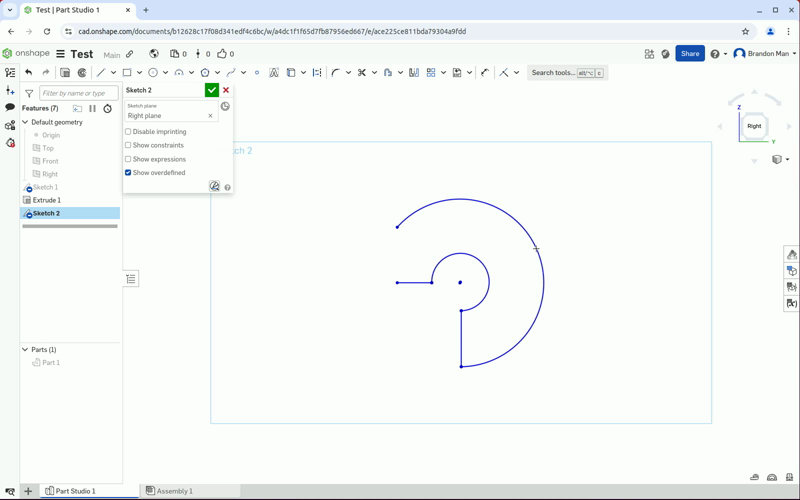
mouse_move(397, 227)
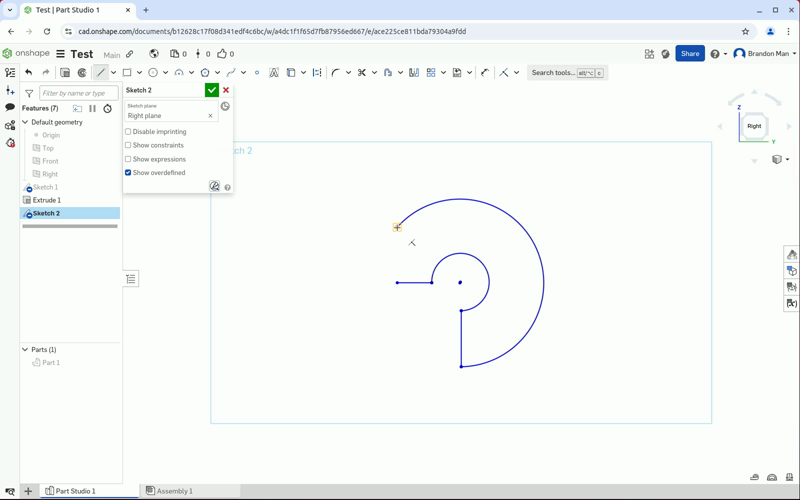
click(397, 227)
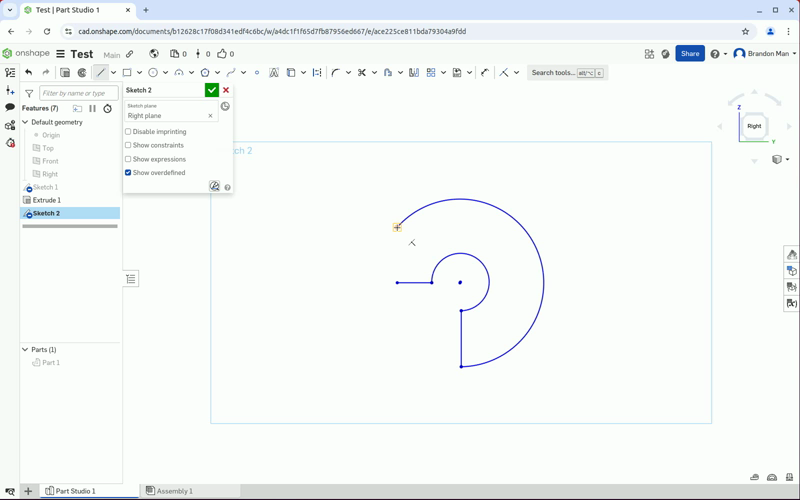
mouse_move(427, 227)
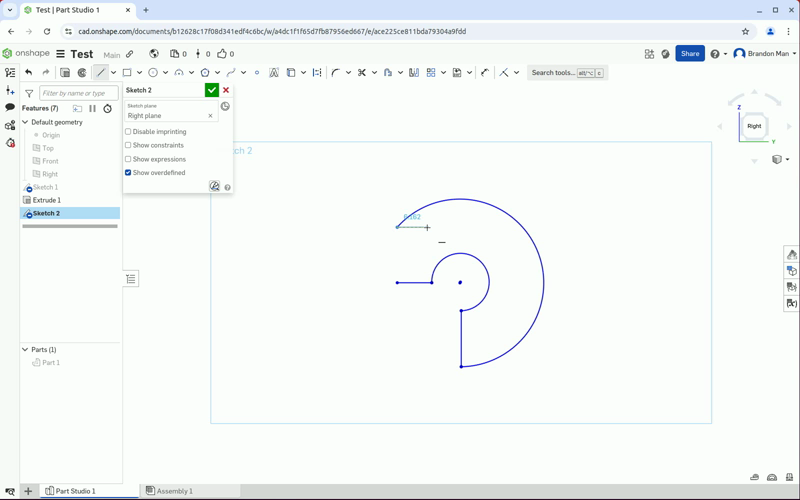
key_down(shift)
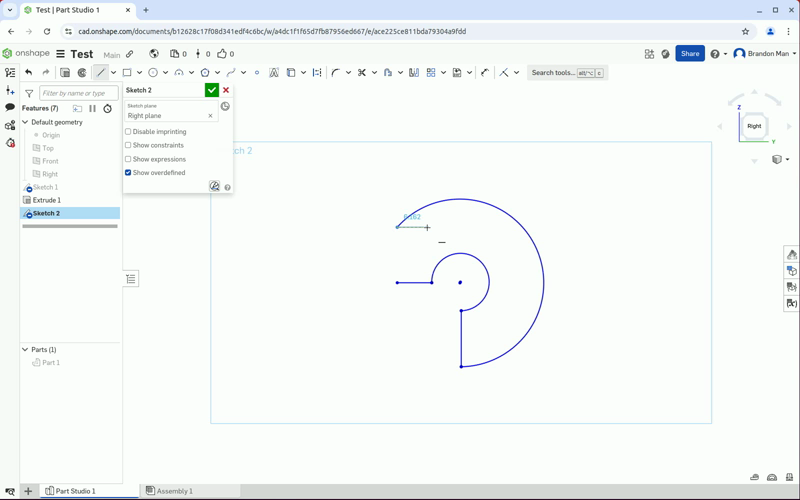
mouse_move(397, 282)
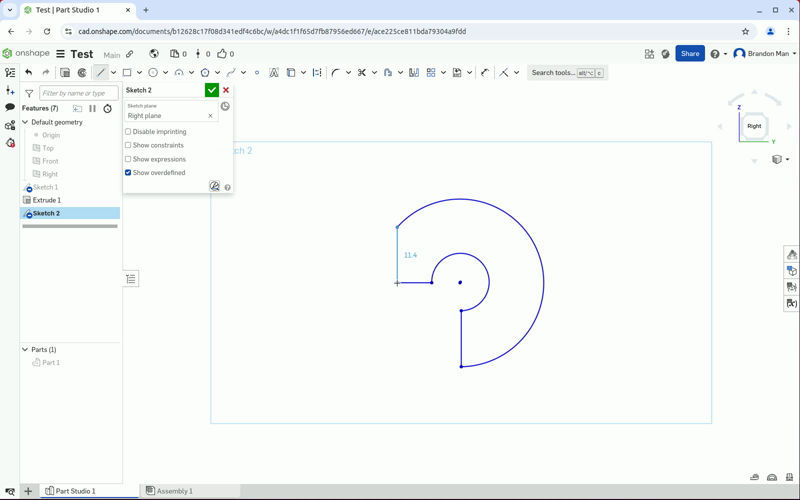
key_up(shift)
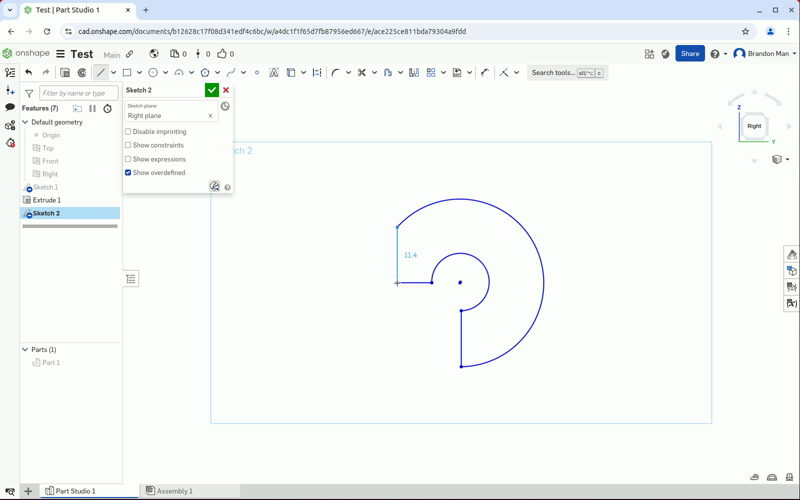
click(397, 282)
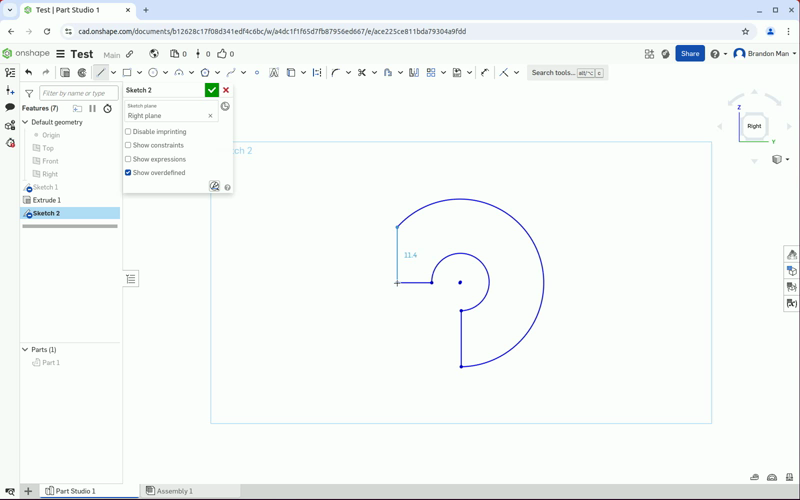
key(esc)
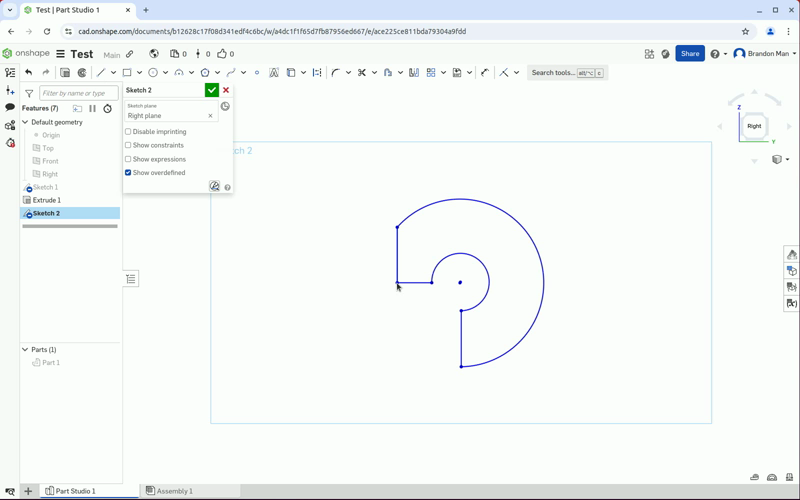
mouse_move(499, 275)
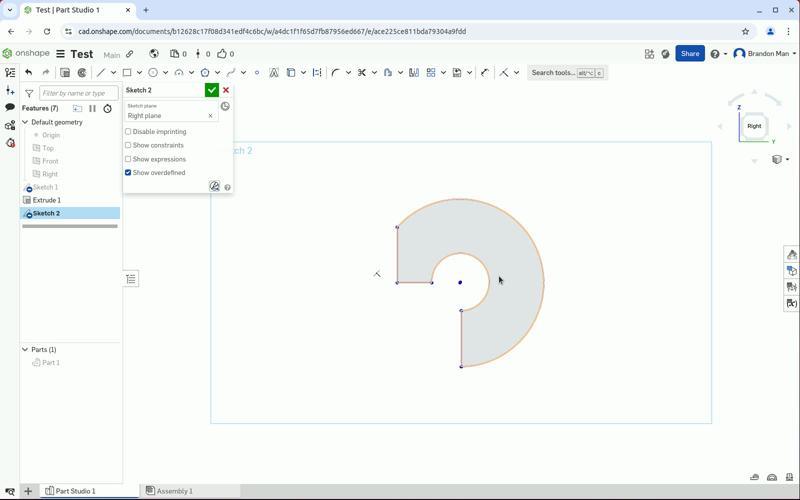
click(499, 275)
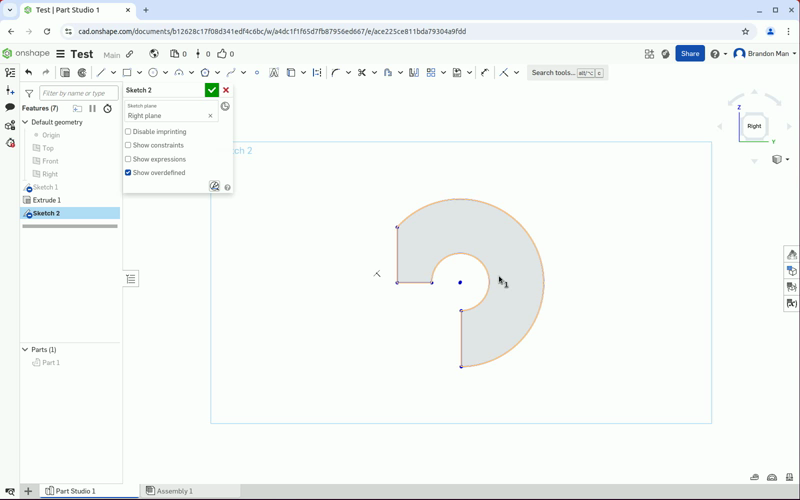
mouse_move(73, 352)
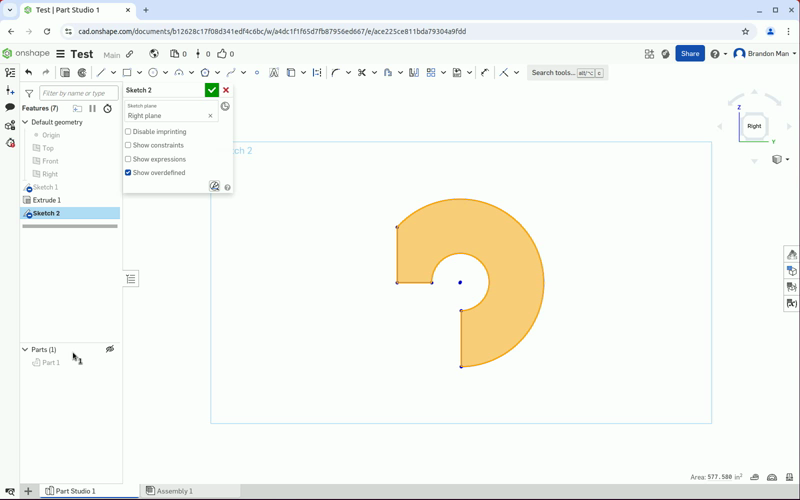
key(shift+y)
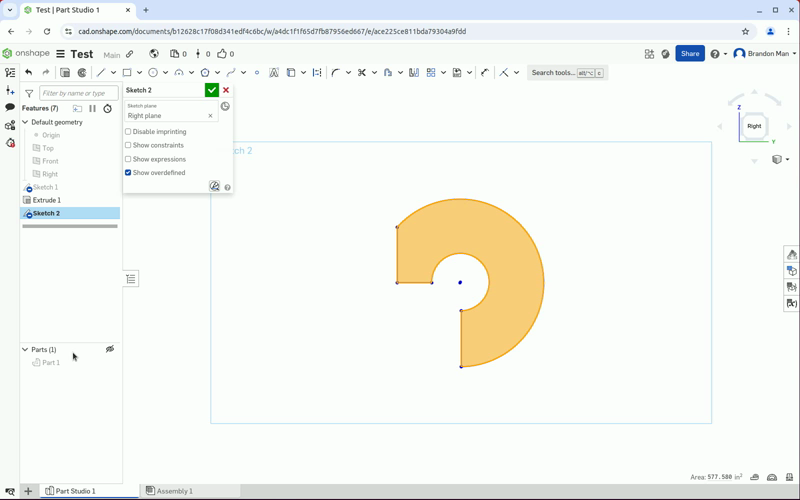
key(shift+e)
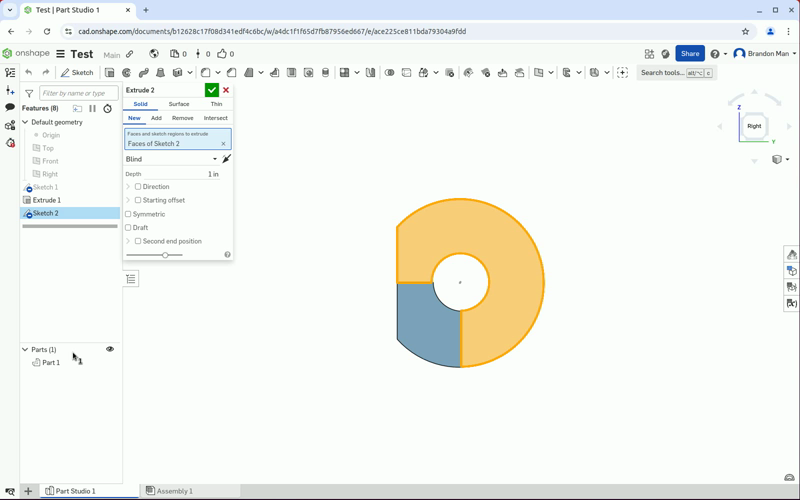
mouse_move(143, 106)
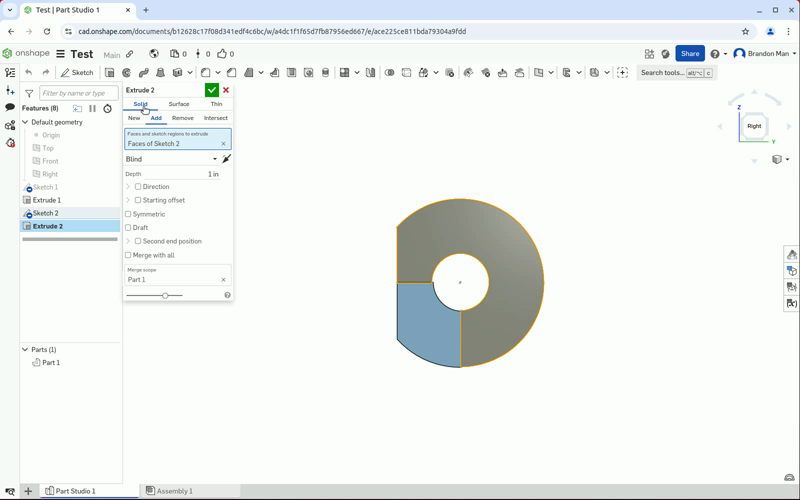
click(143, 106)
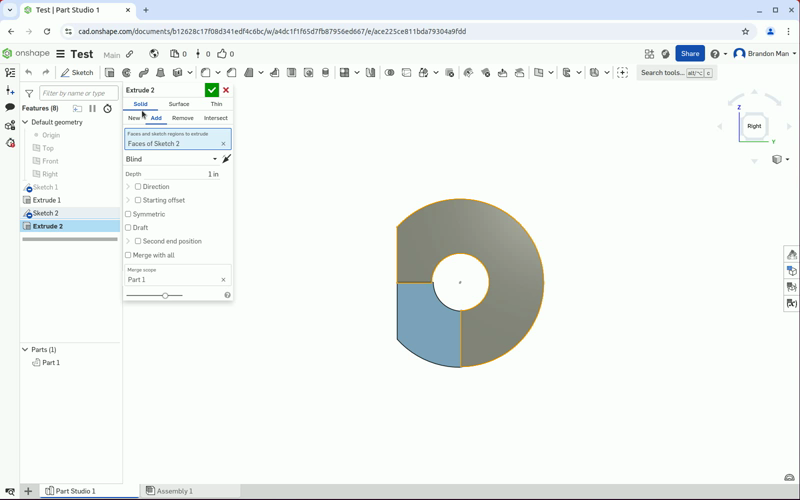
mouse_move(137, 120)
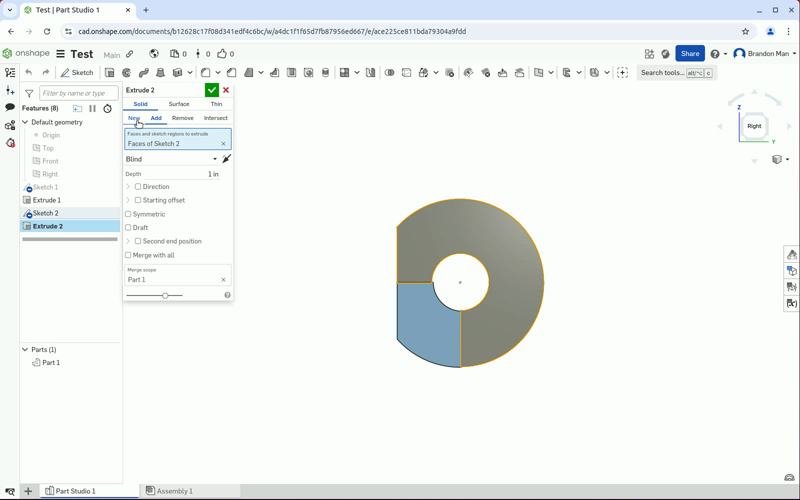
click(137, 120)
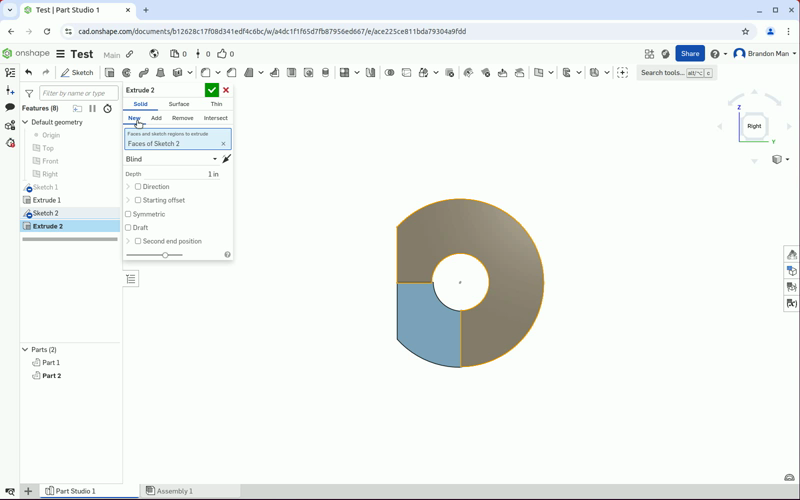
key(tab, 4)
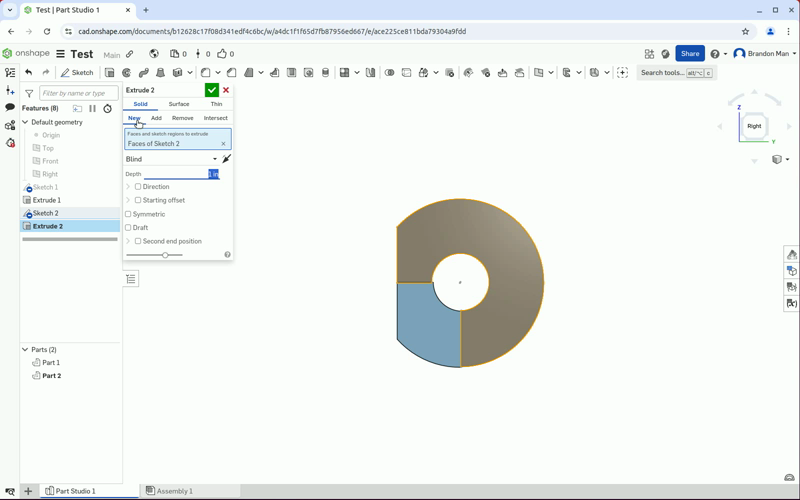
text(23.108)
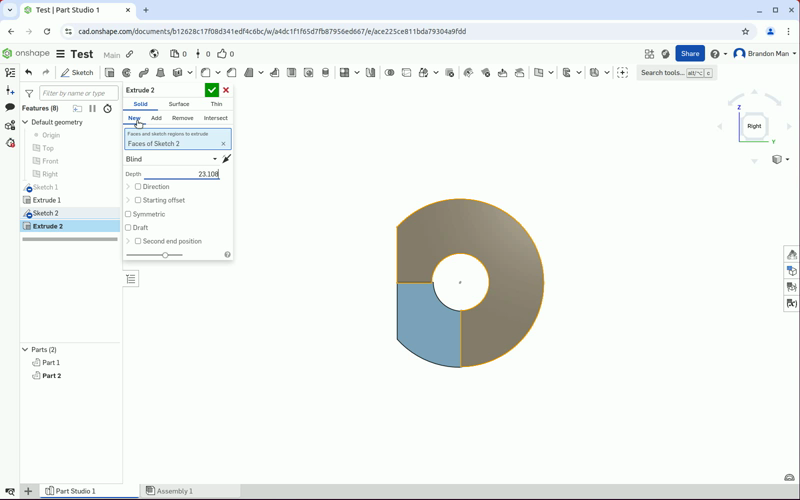
key(enter)
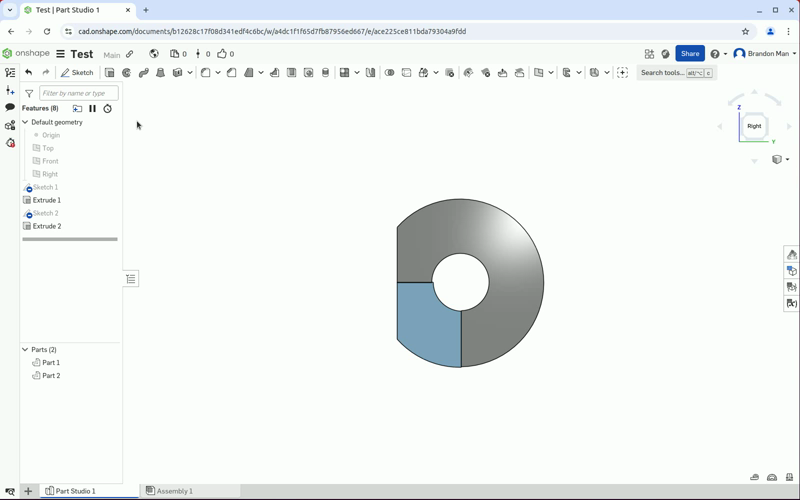
key(shift+h)
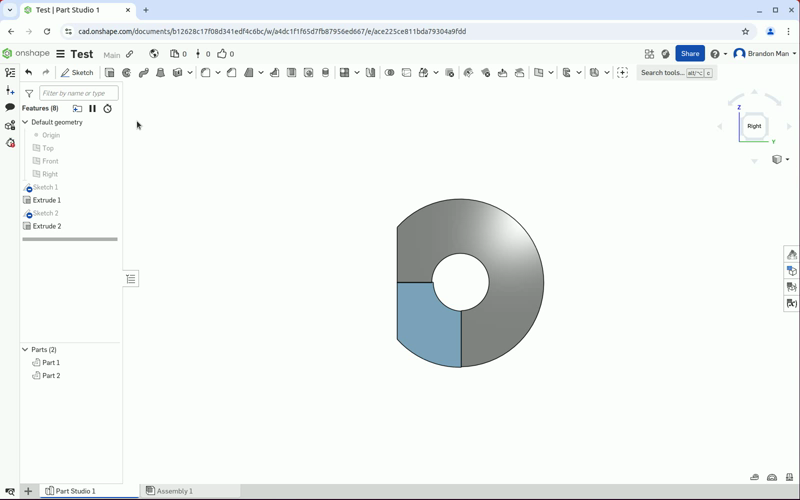
key(shift+h)
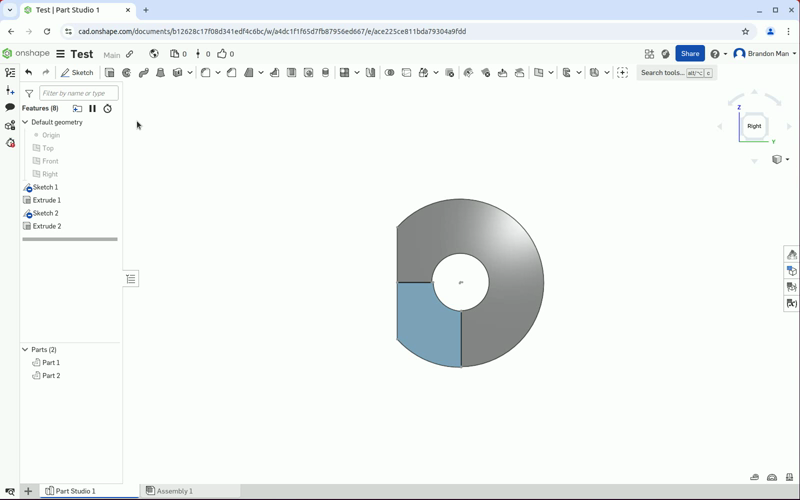
key(shift+7)
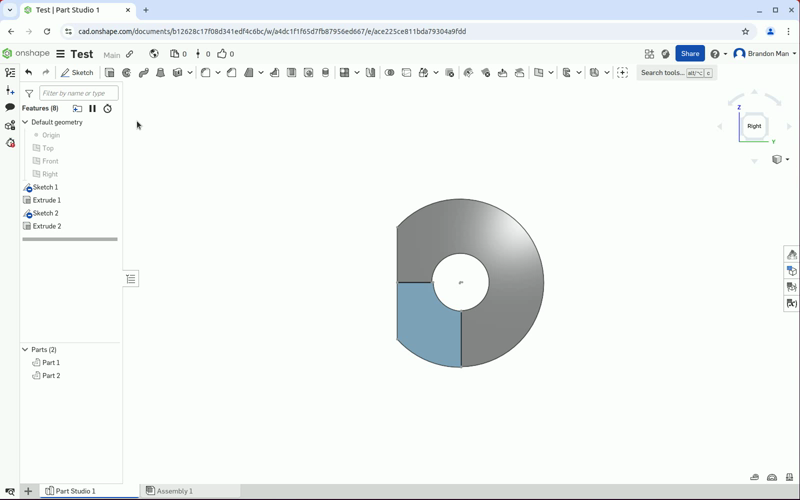
key(right, 2)
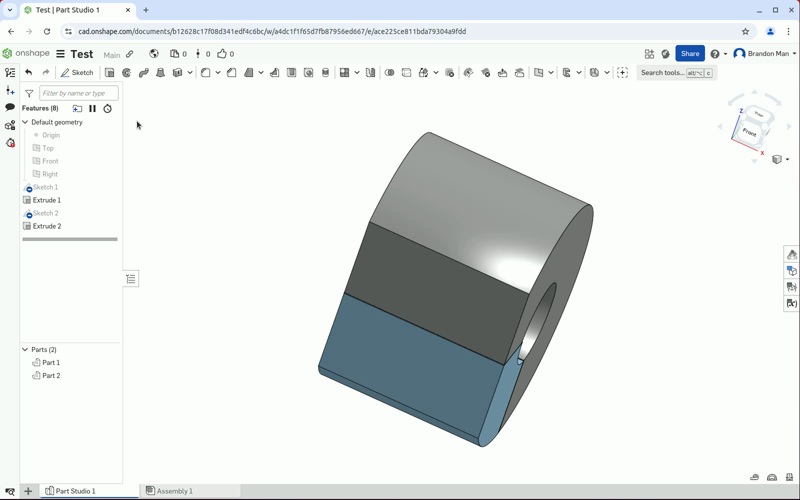
key(down, 2)
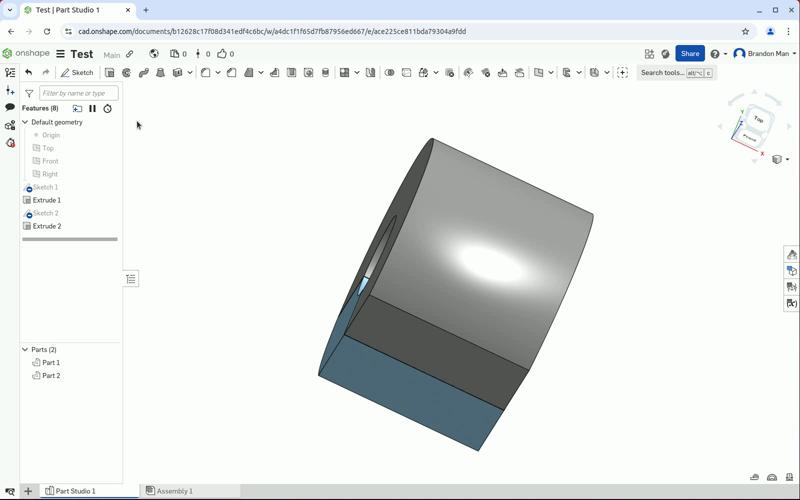
key(up, 2)
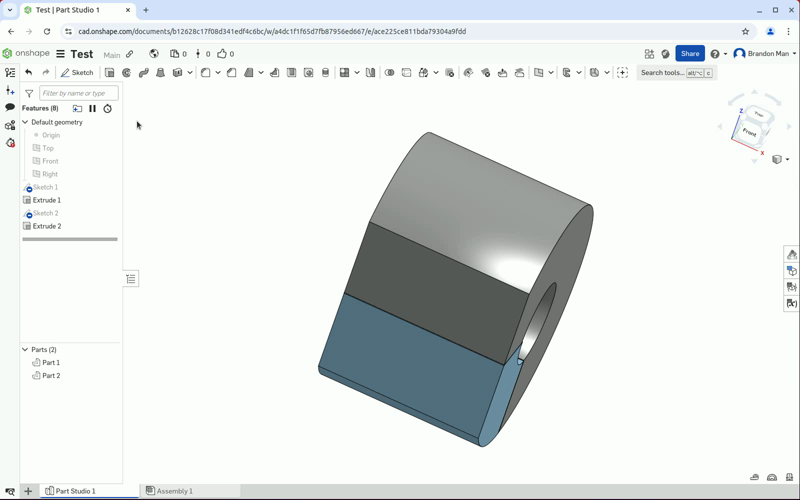
key(left, 2)
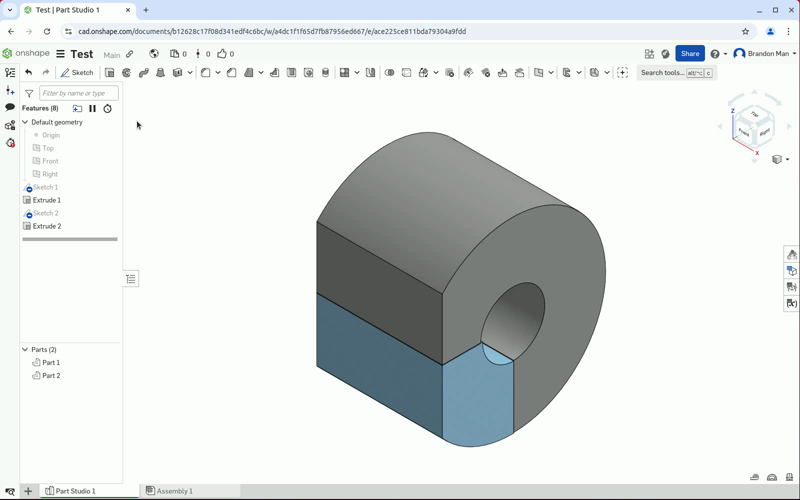
mouse_move(73, 189)
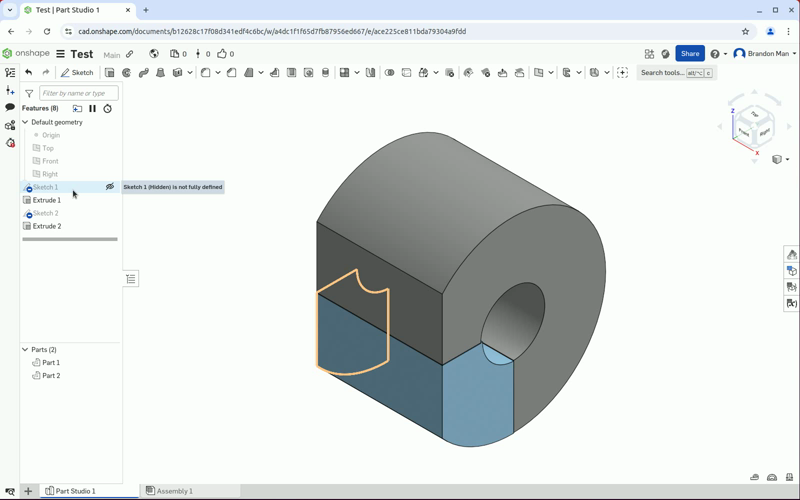
click(73, 189)